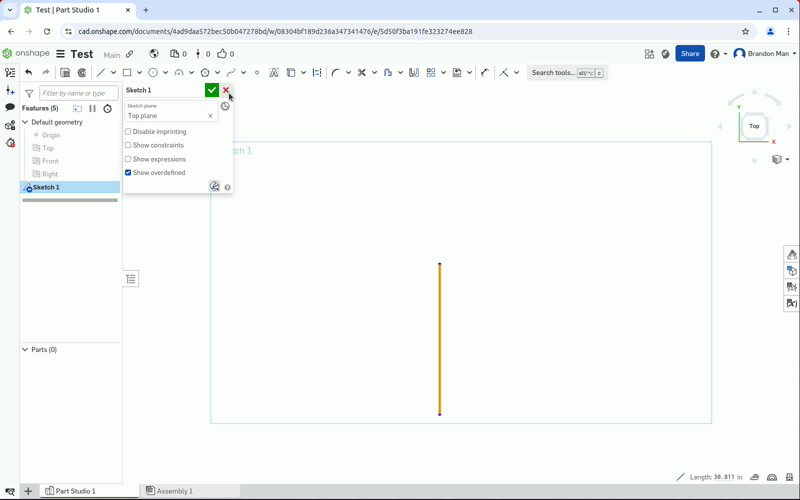
key(shift+h)
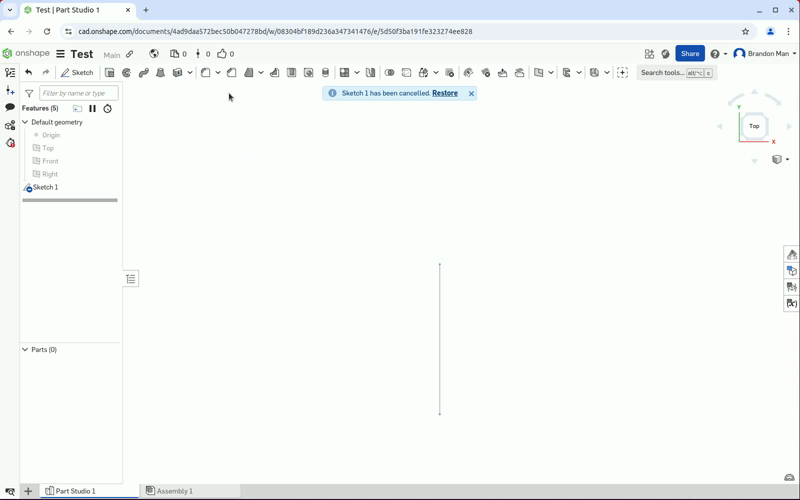
key(shift+s)
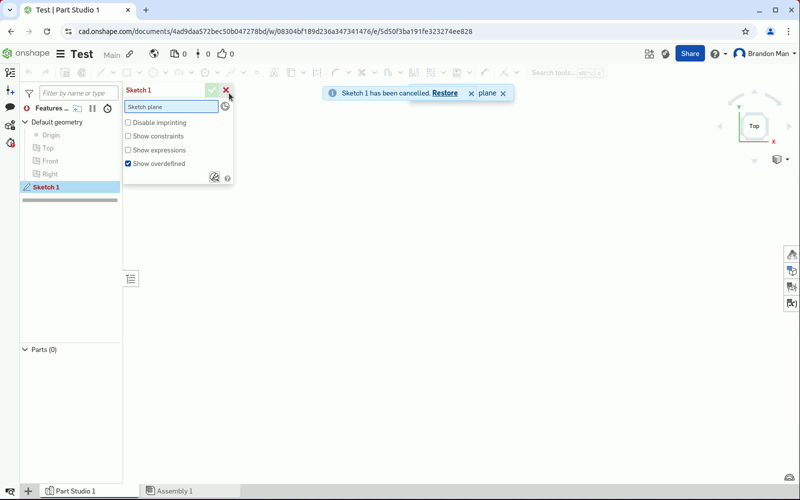
mouse_move(73, 150)
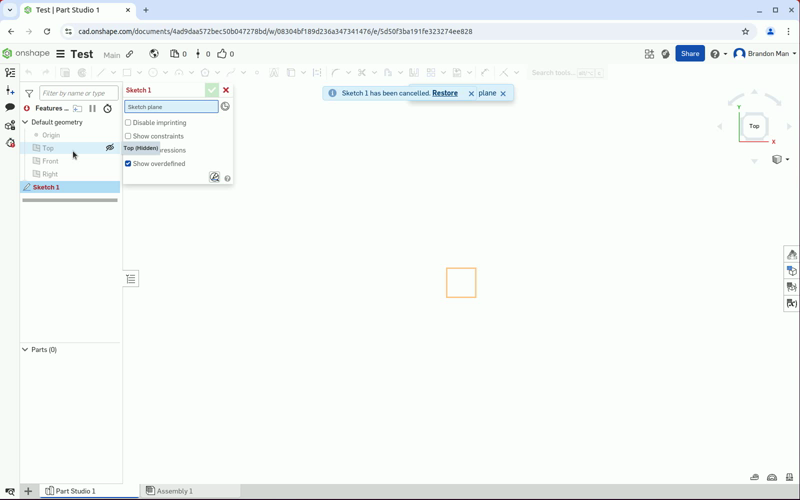
click(73, 150)
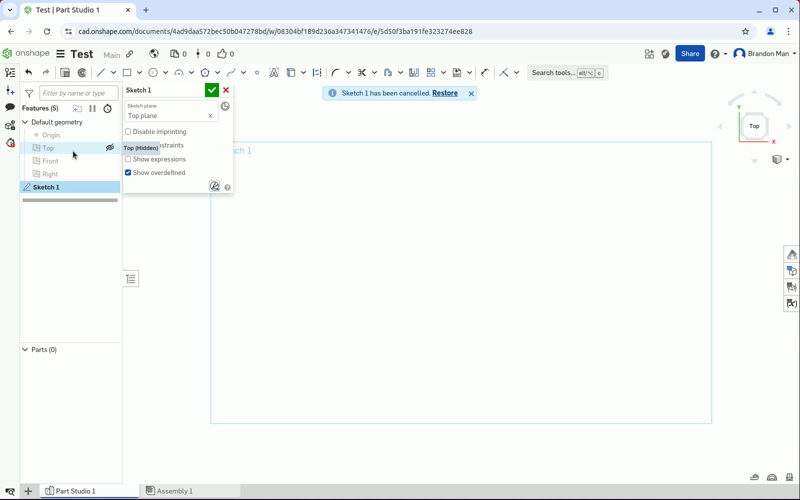
mouse_move(73, 352)
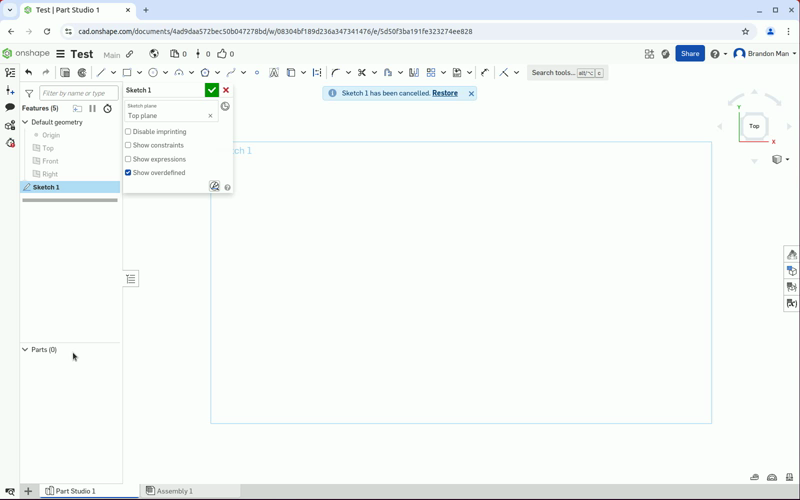
key(y)
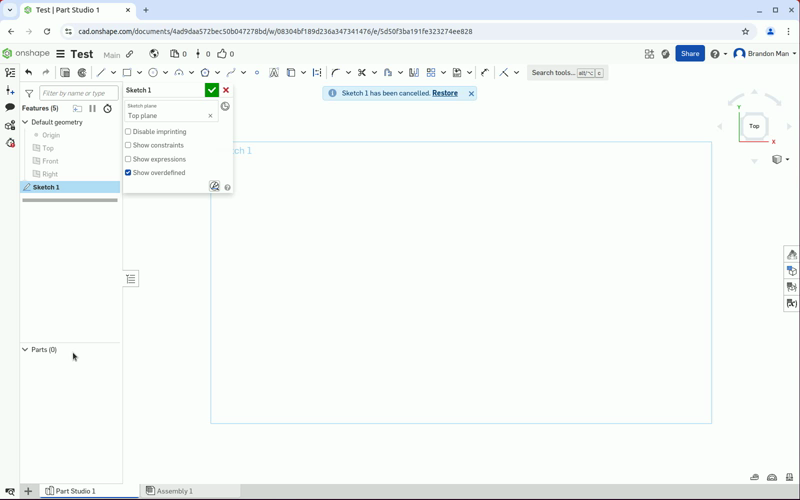
key(l)
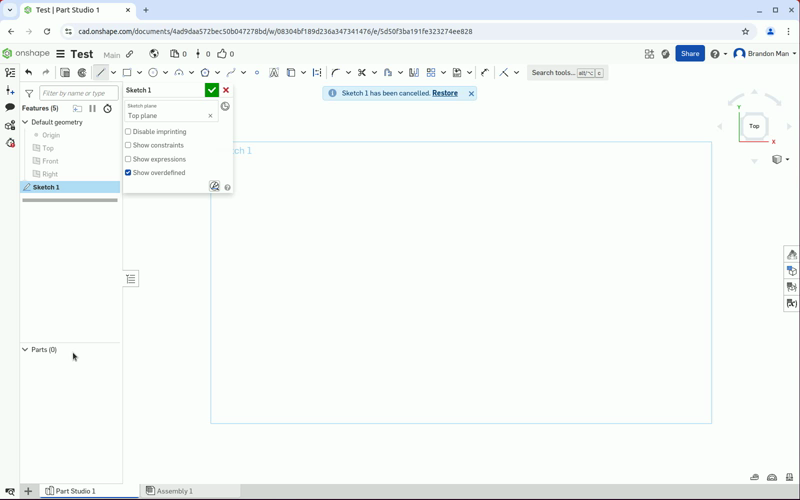
key_down(shift)
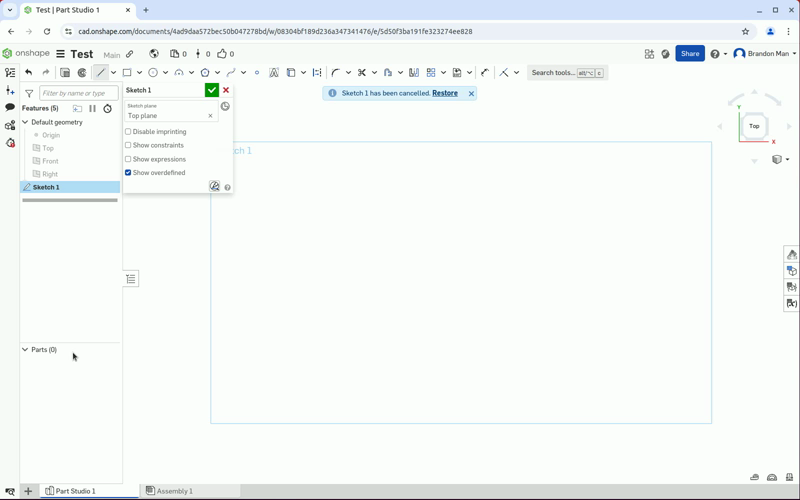
mouse_move(406, 356)
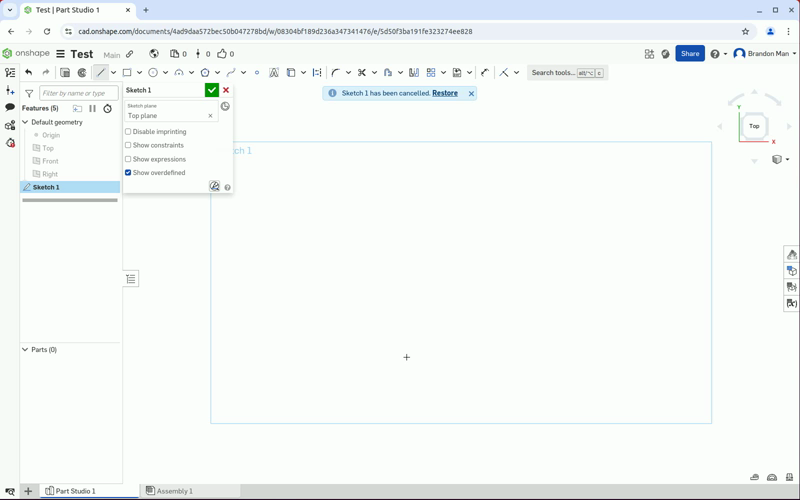
click(406, 356)
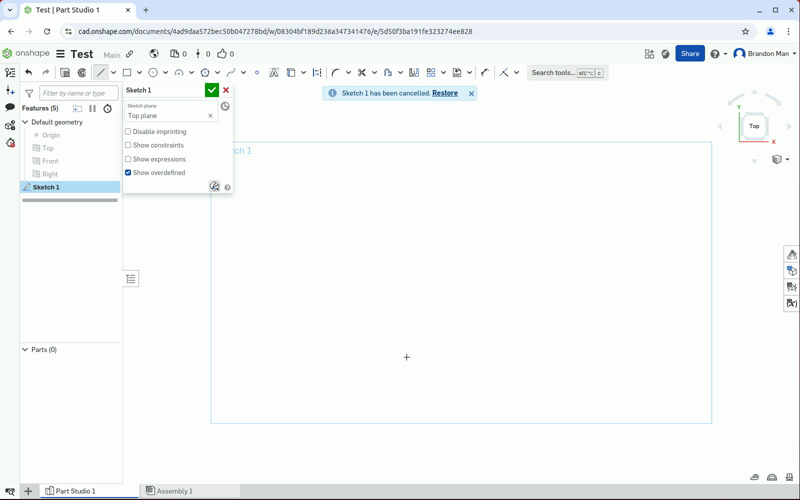
key_up(shift)
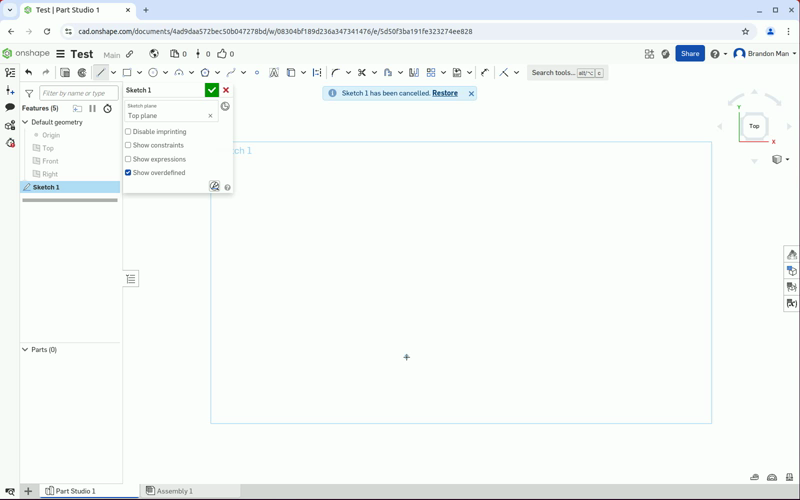
key_down(shift)
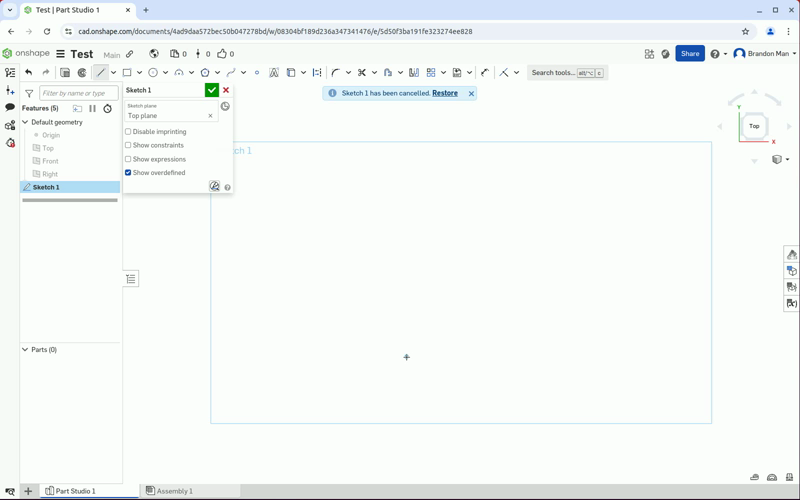
mouse_move(520, 356)
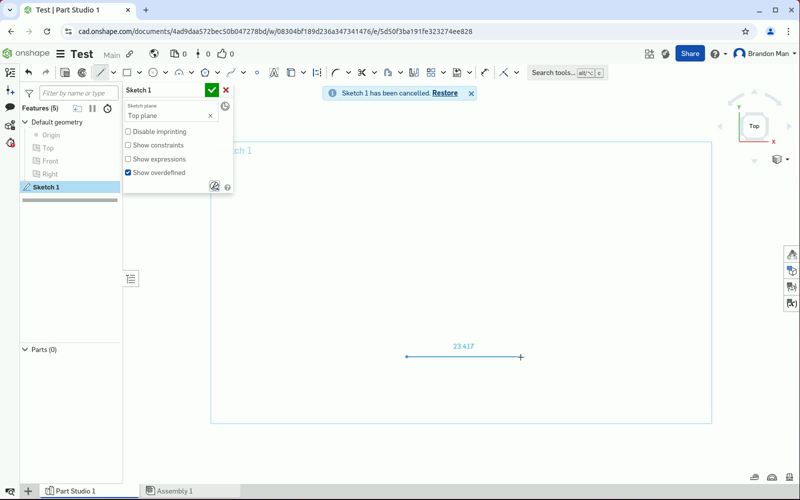
click(520, 356)
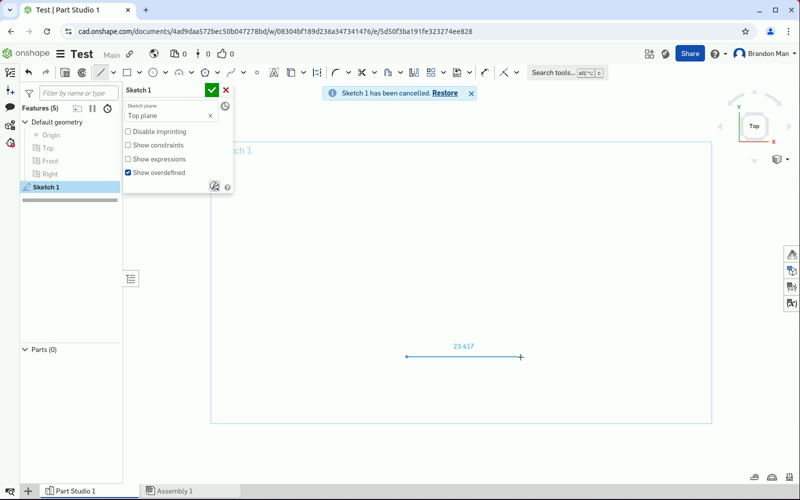
key_up(shift)
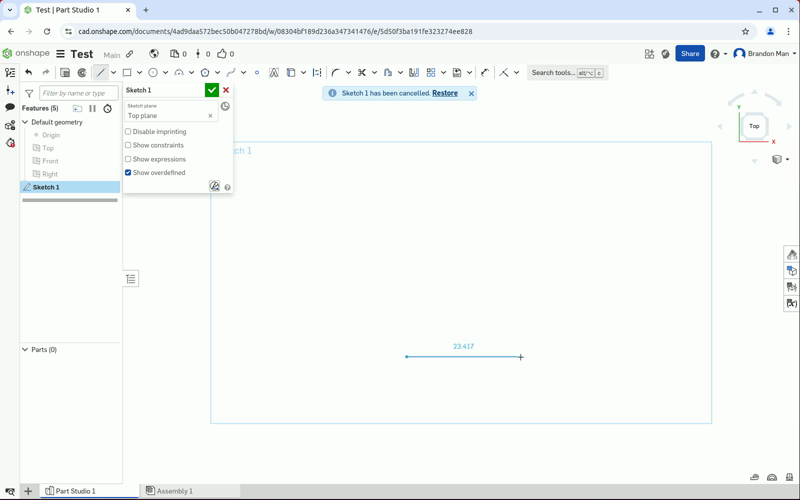
key_down(shift)
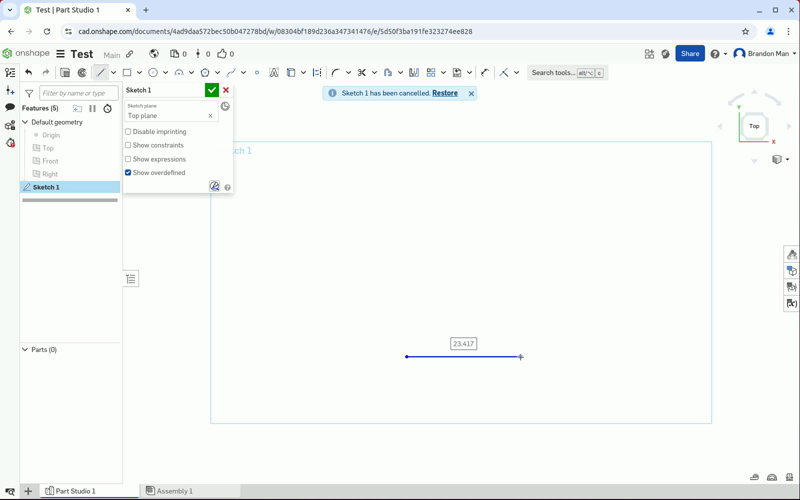
mouse_move(520, 216)
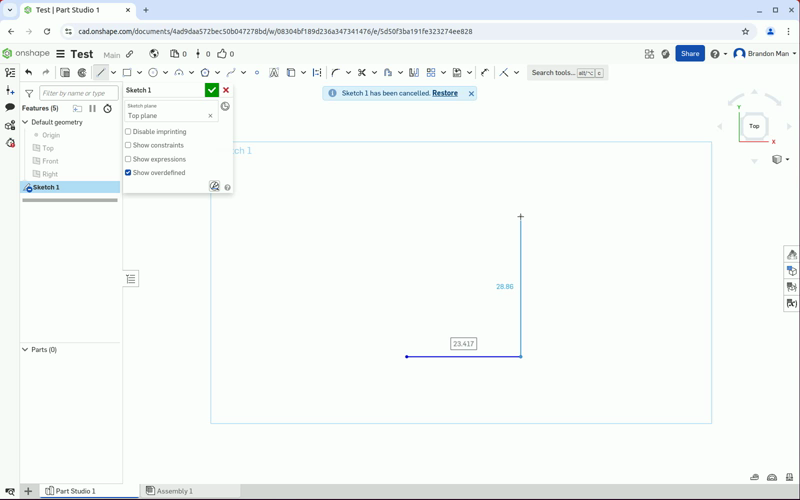
click(520, 216)
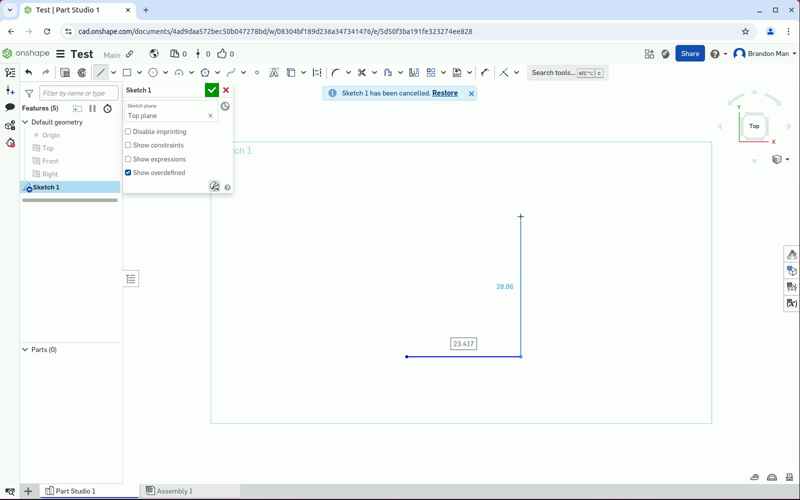
key_up(shift)
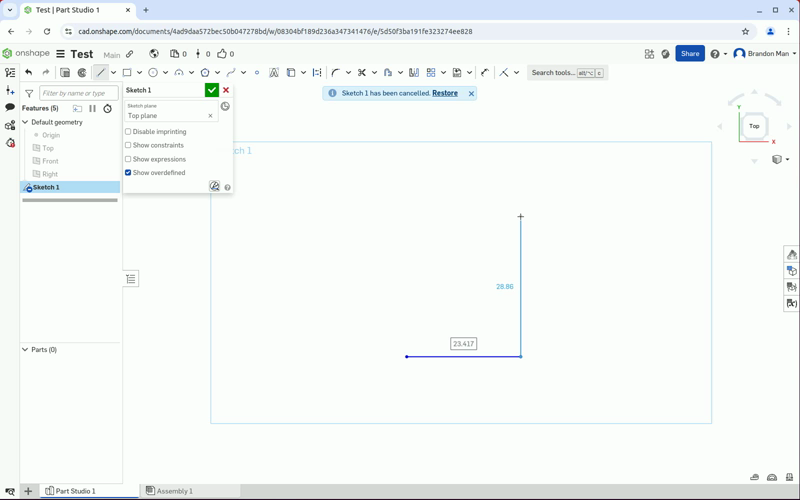
key_down(shift)
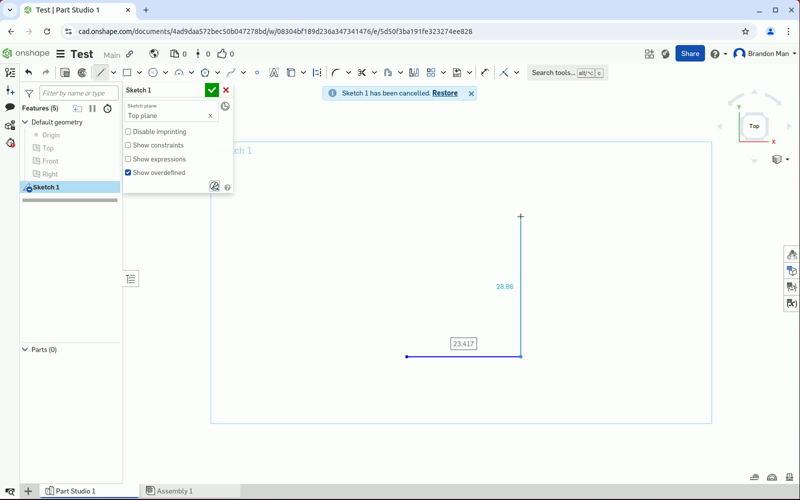
mouse_move(406, 216)
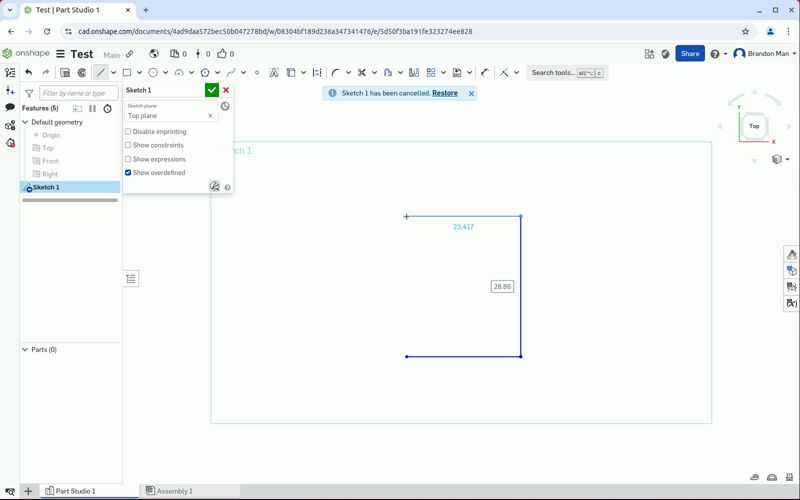
click(406, 216)
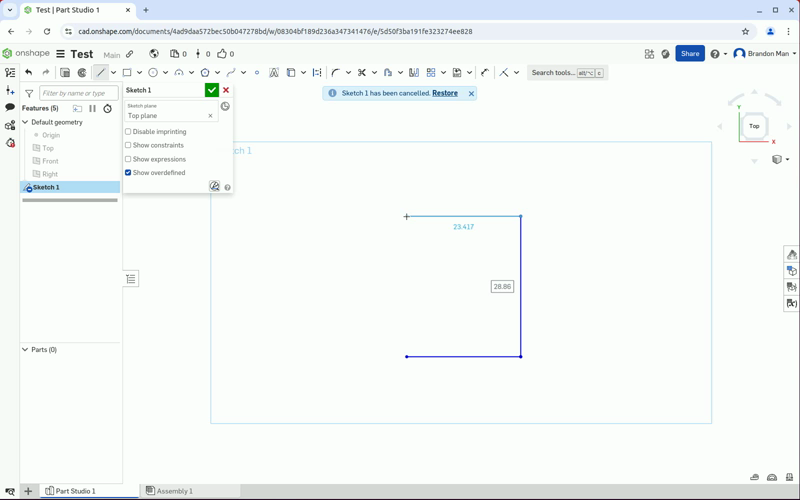
key_up(shift)
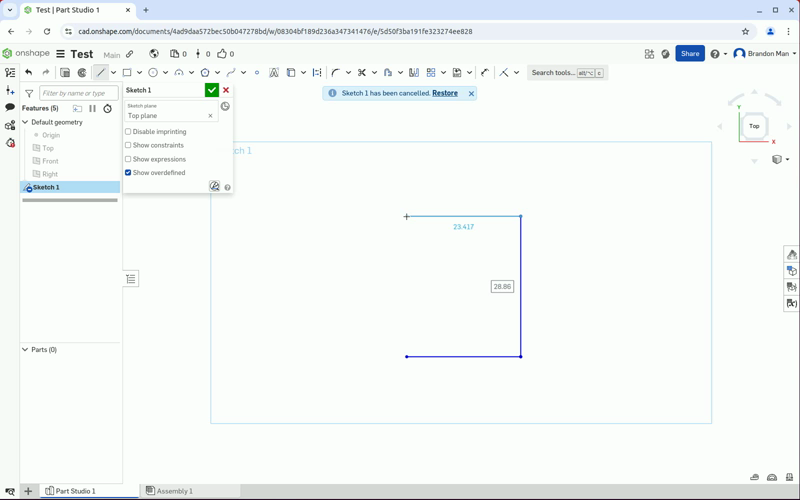
key_down(shift)
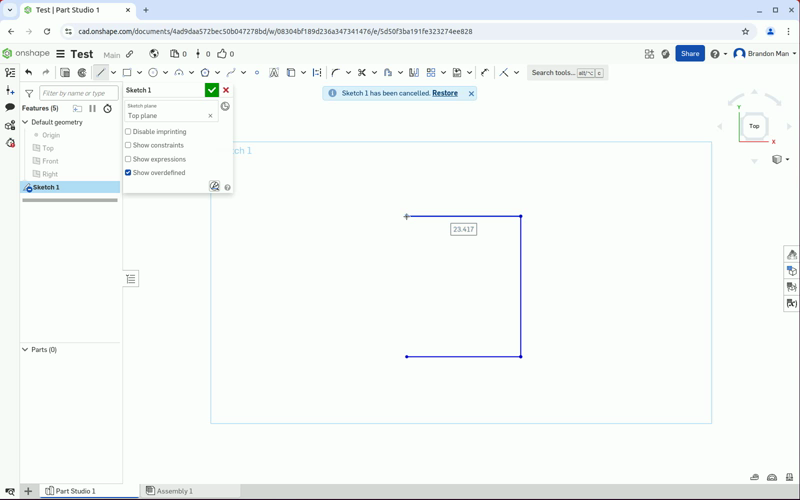
mouse_move(406, 356)
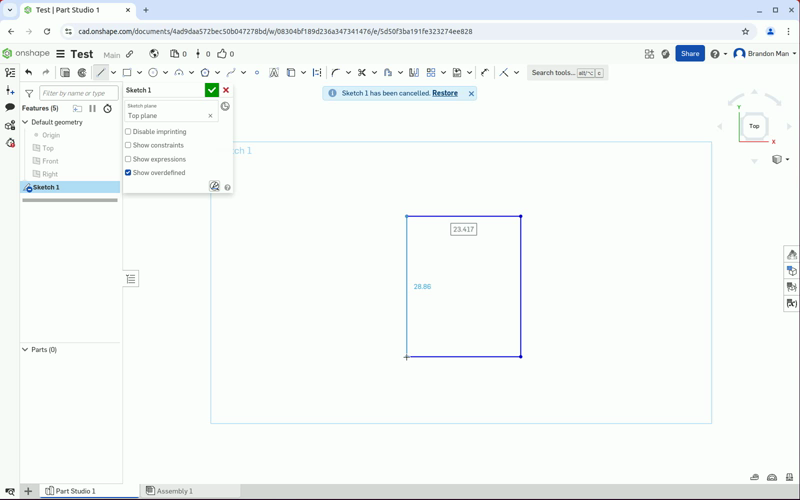
key_up(shift)
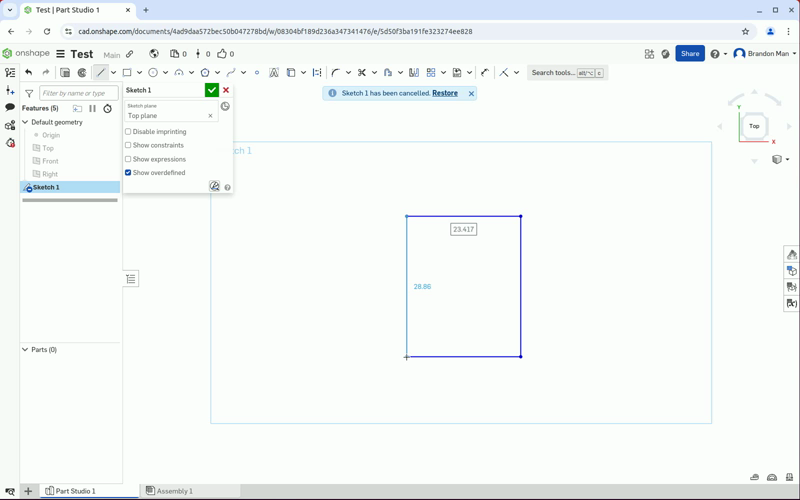
click(406, 356)
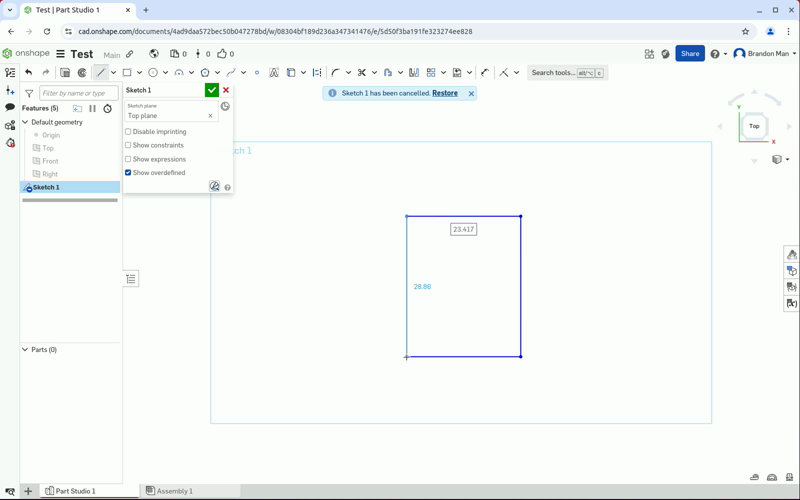
key(esc)
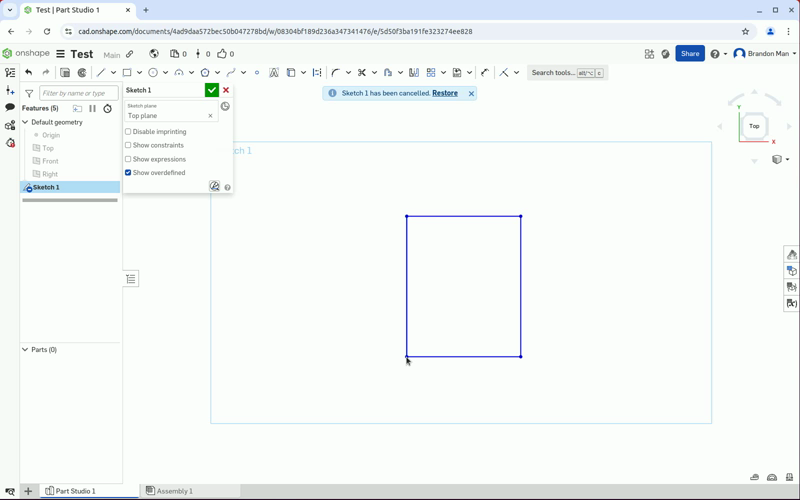
mouse_move(421, 244)
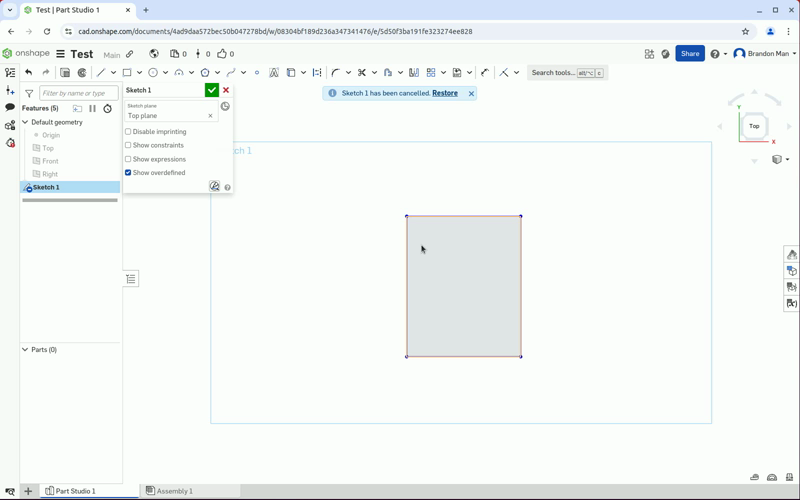
click(421, 244)
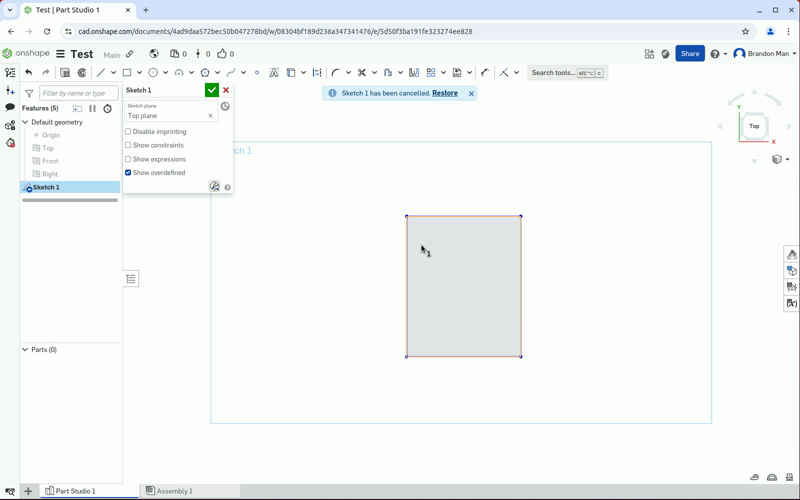
mouse_move(73, 352)
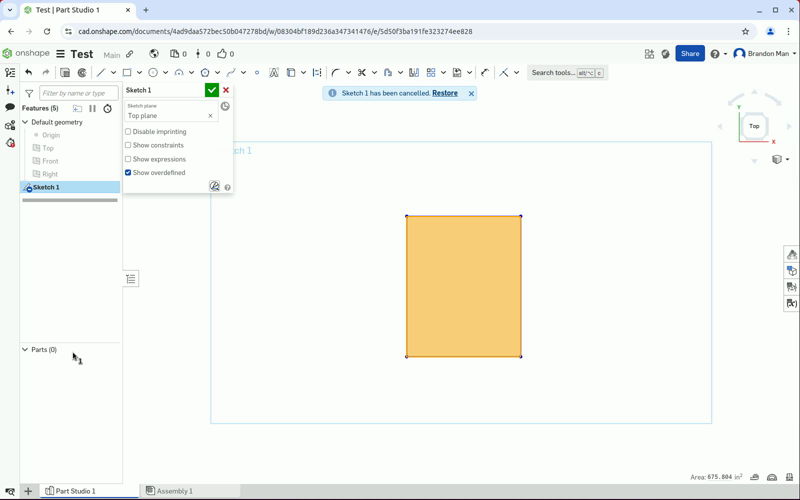
key(shift+y)
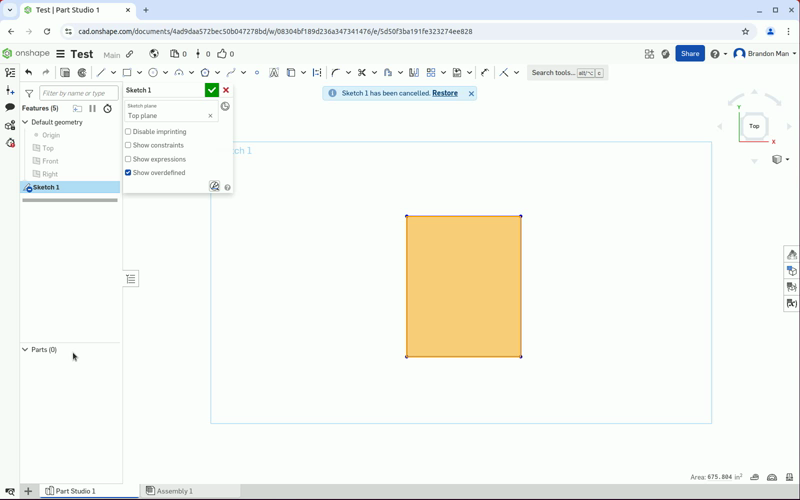
key(shift+e)
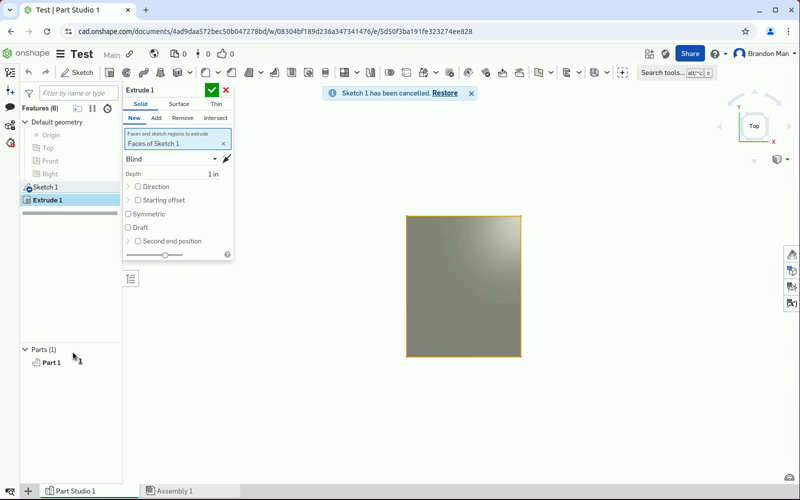
mouse_move(143, 106)
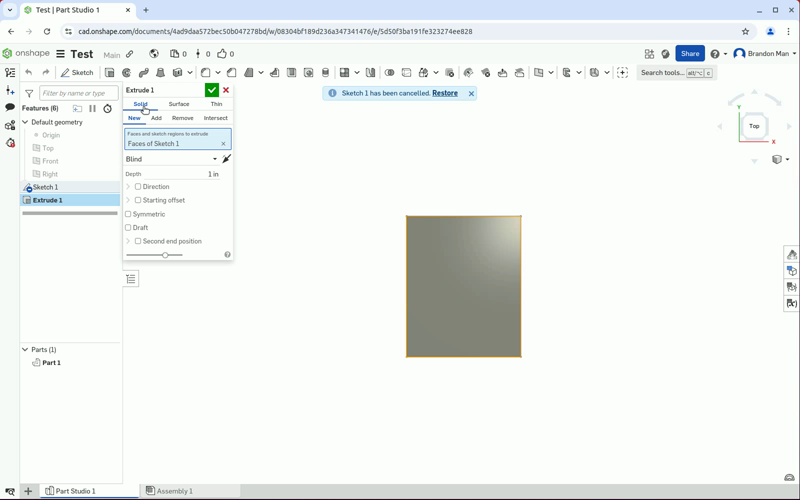
click(143, 106)
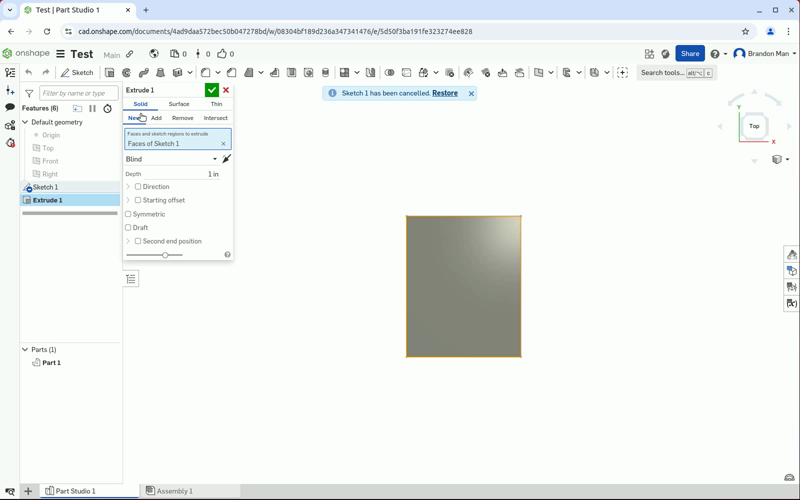
mouse_move(137, 120)
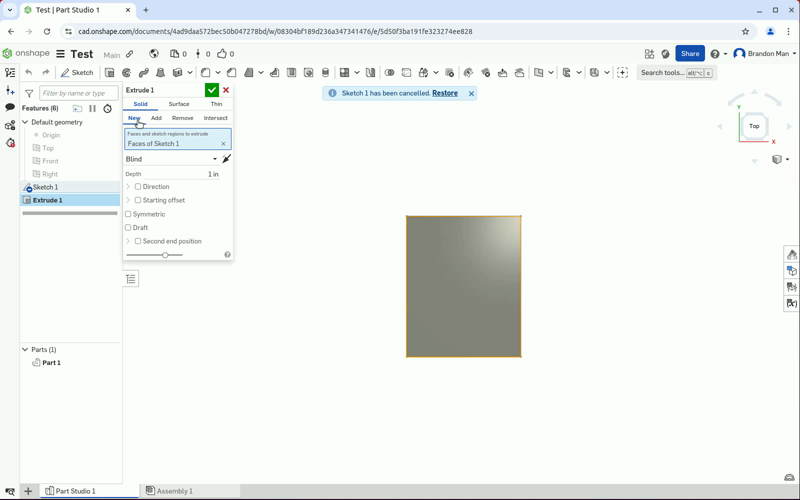
click(137, 120)
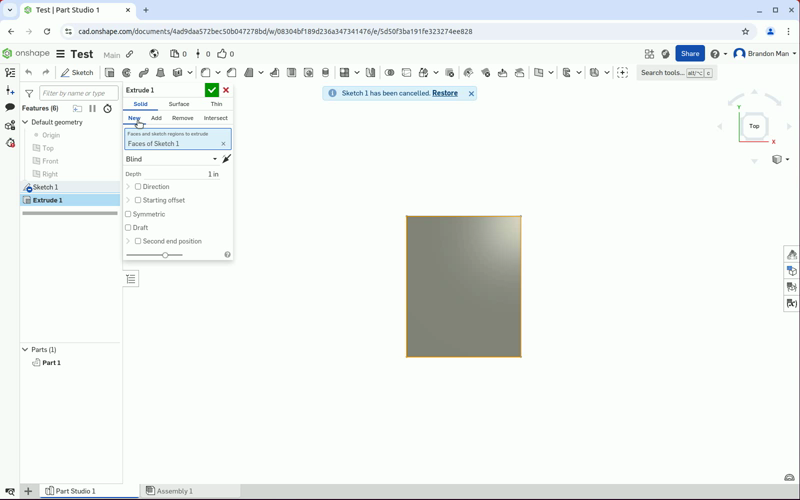
key(tab, 4)
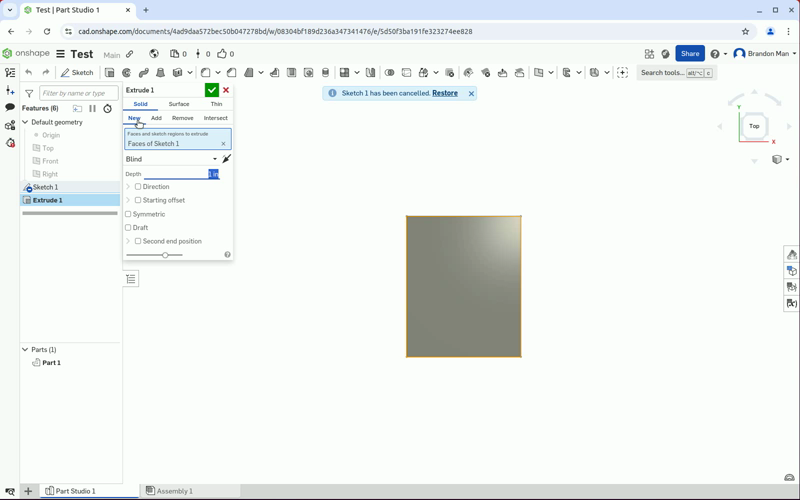
text(9.628)
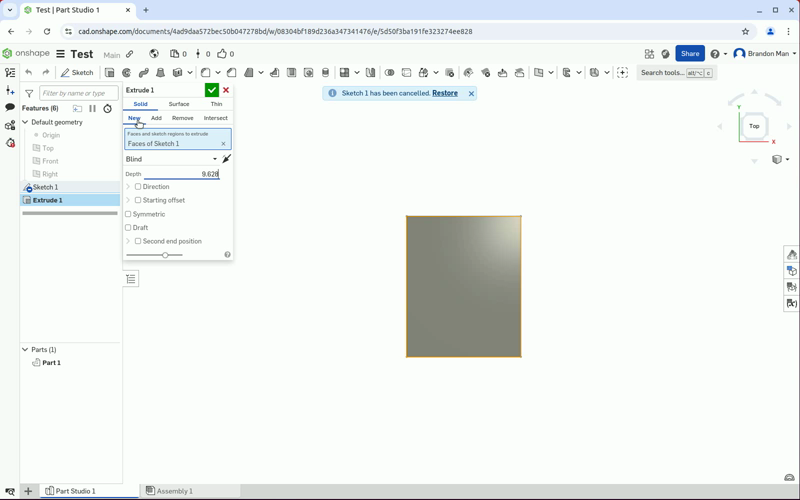
key(enter)
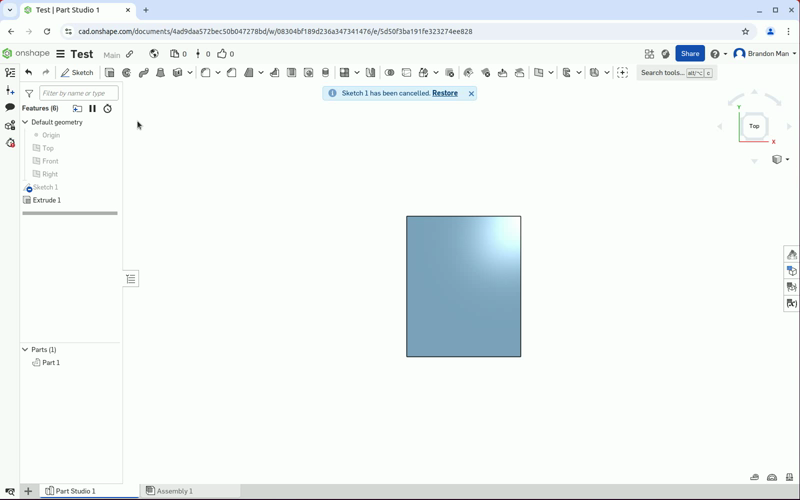
key(shift+h)
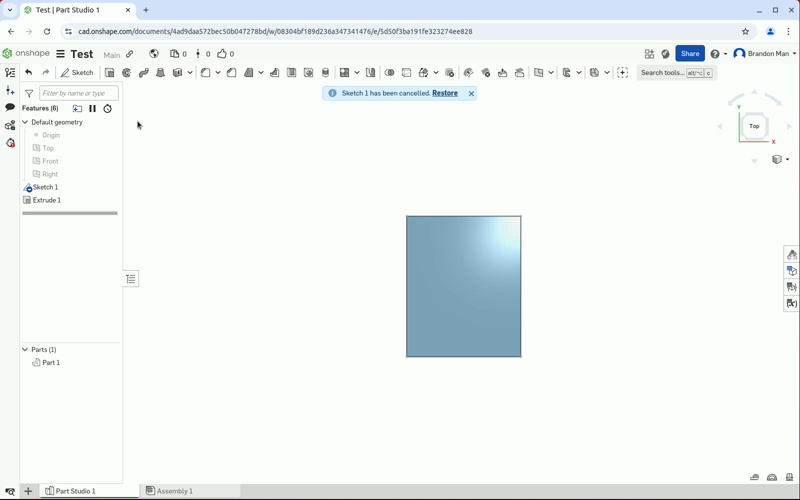
key(shift+h)
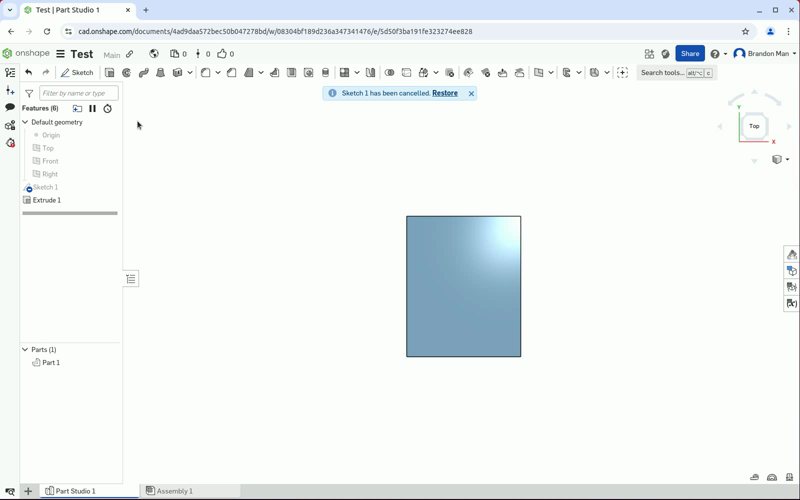
mouse_move(73, 189)
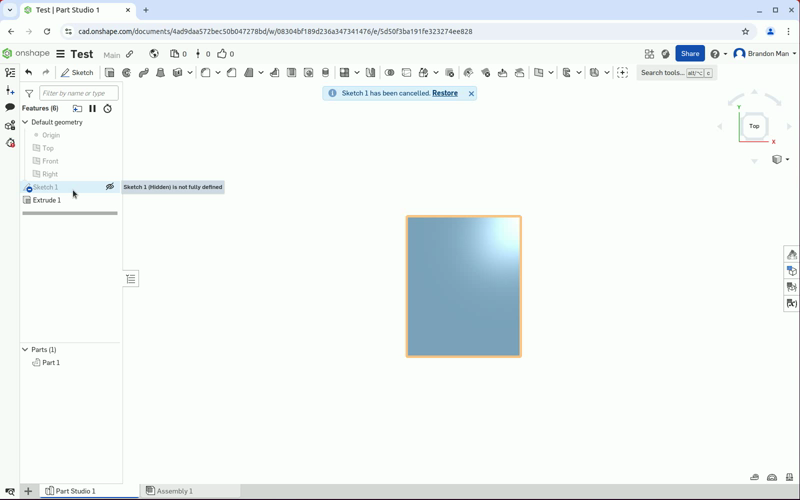
click(73, 189)
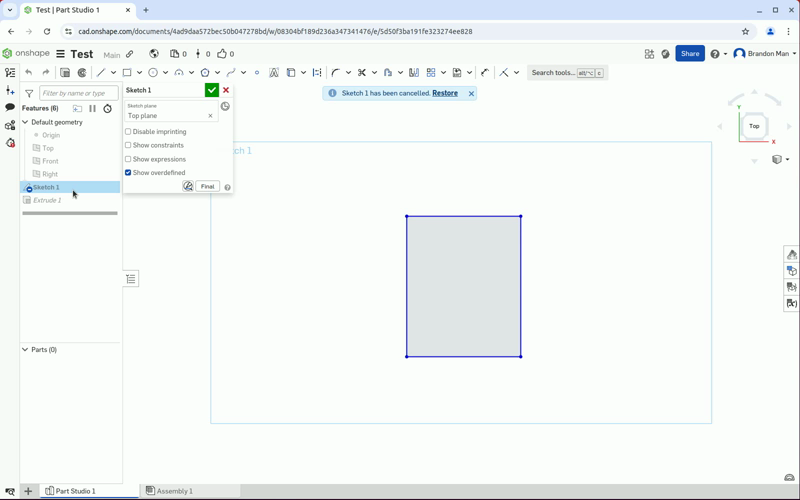
mouse_move(229, 92)
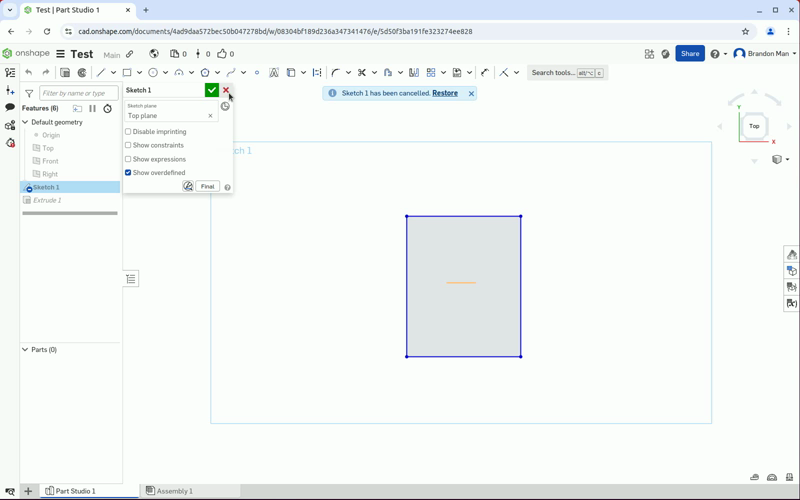
click(229, 92)
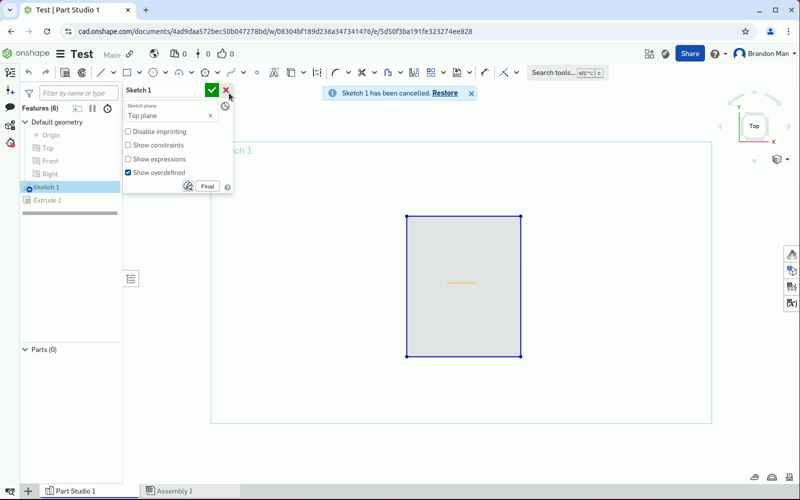
key(shift+s)
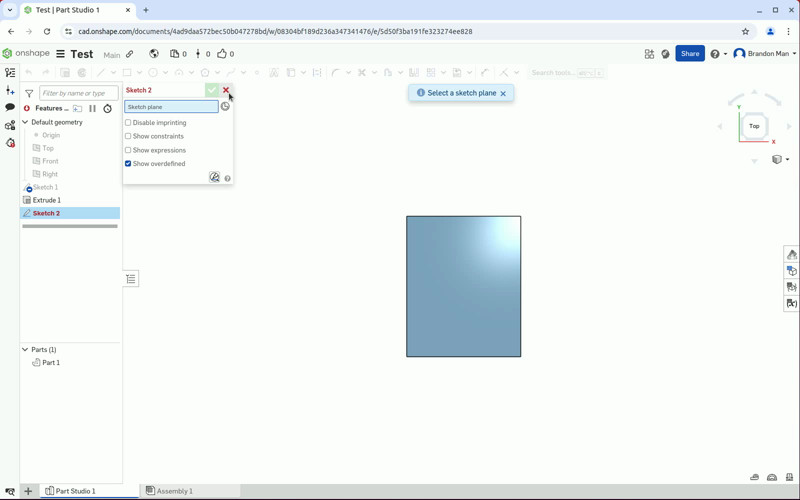
mouse_move(73, 150)
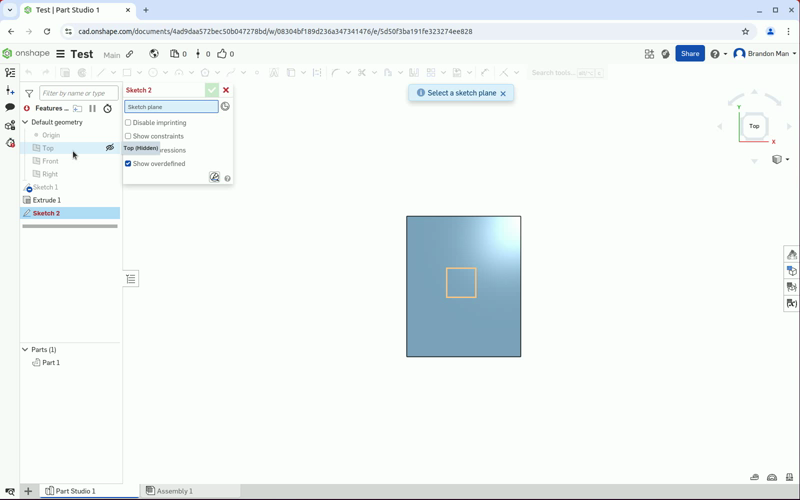
click(73, 150)
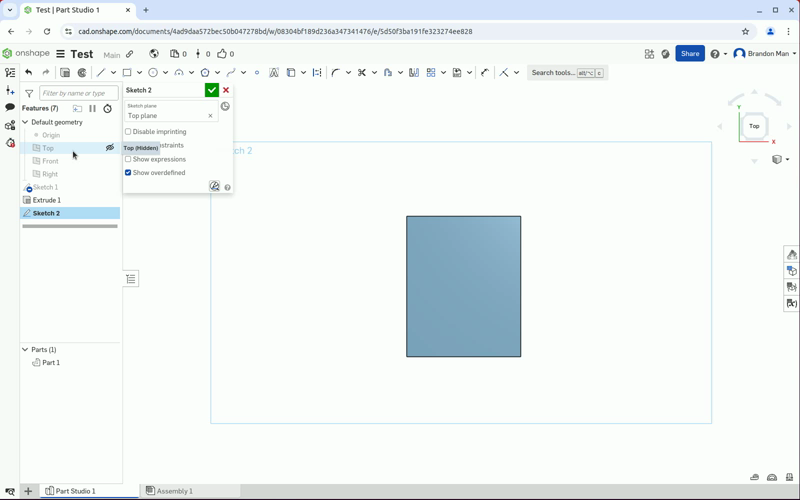
mouse_move(73, 352)
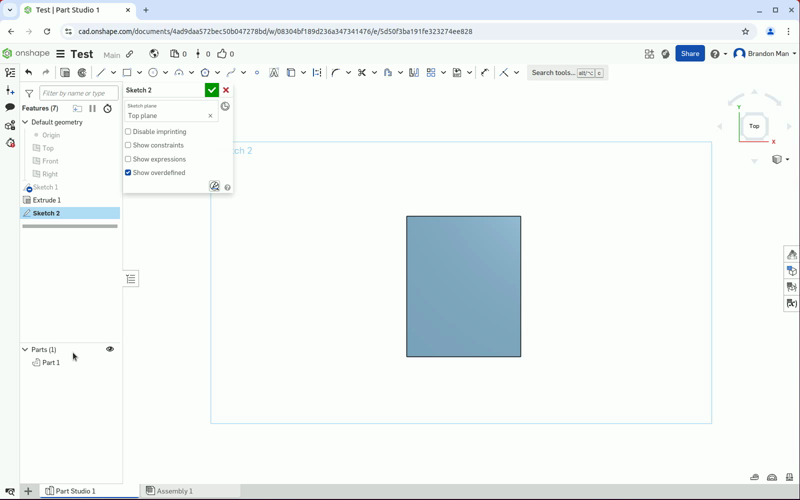
key(y)
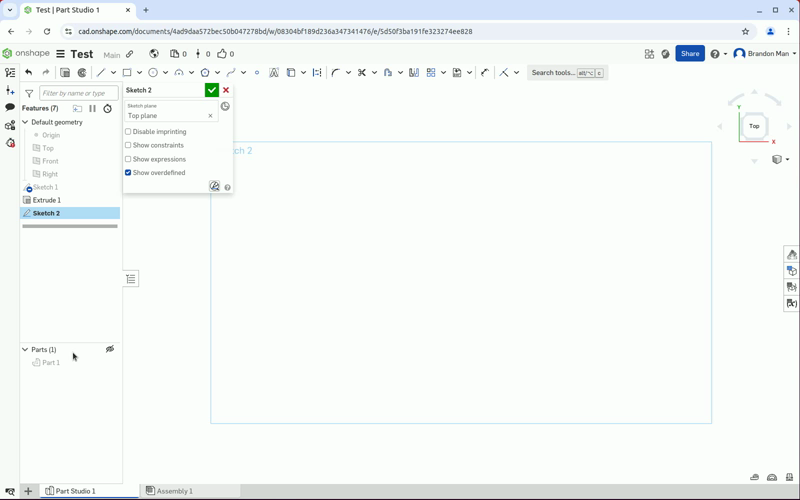
key(l)
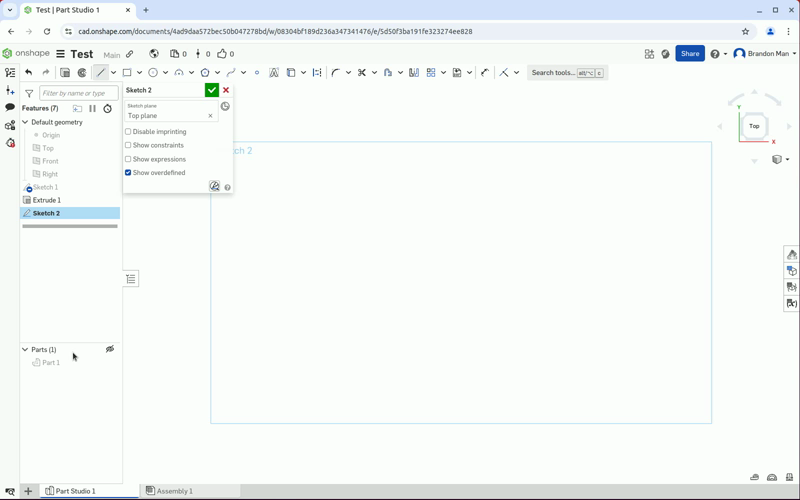
key_down(shift)
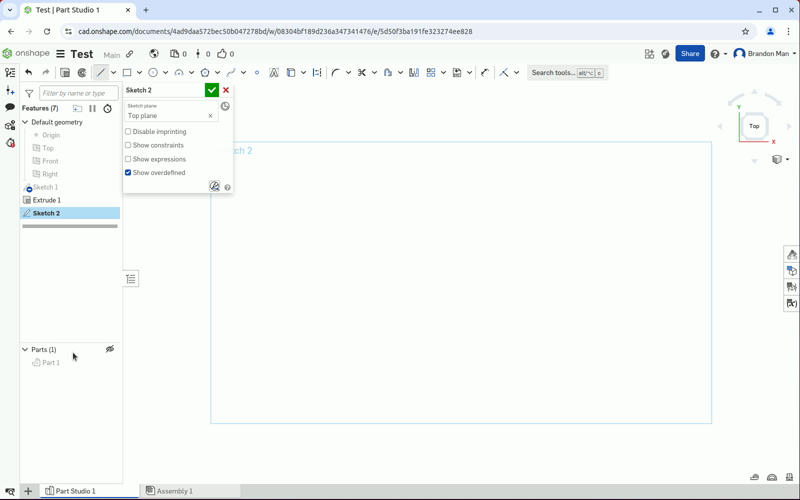
mouse_move(365, 357)
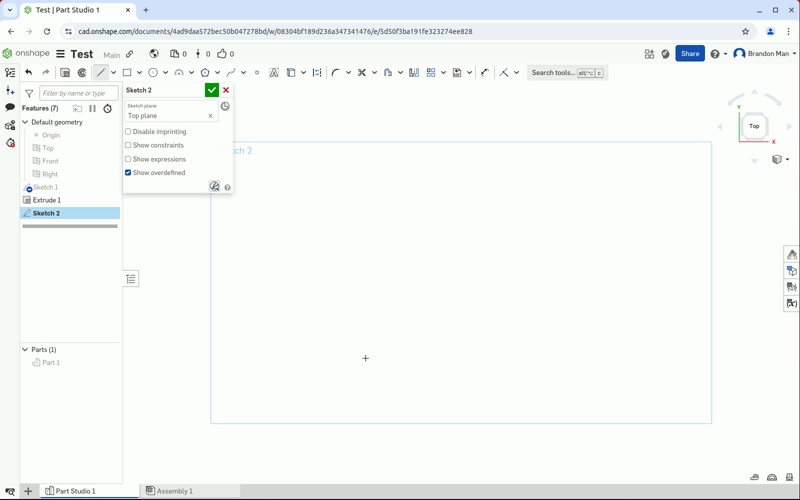
click(365, 357)
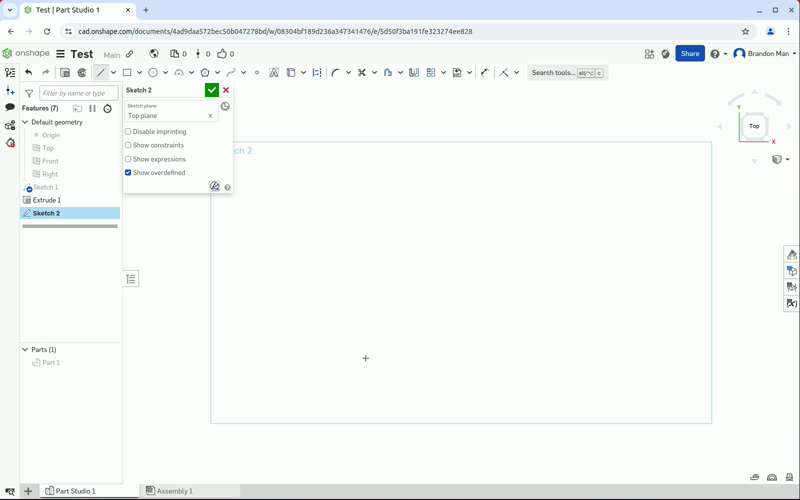
key_up(shift)
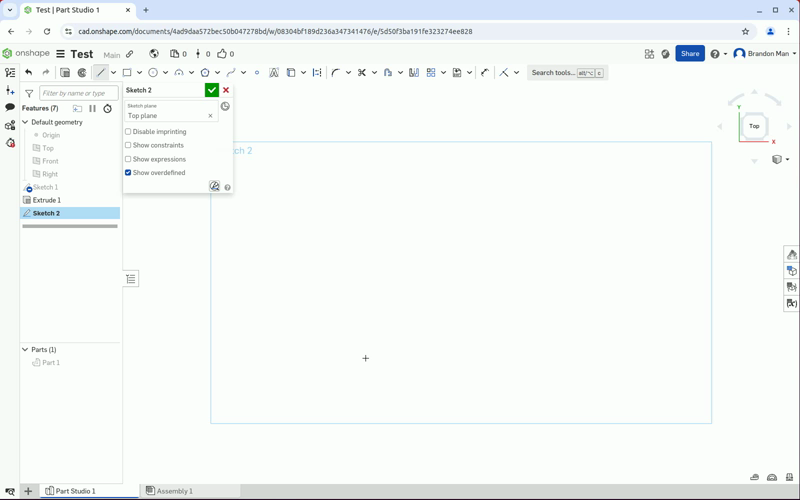
key_down(shift)
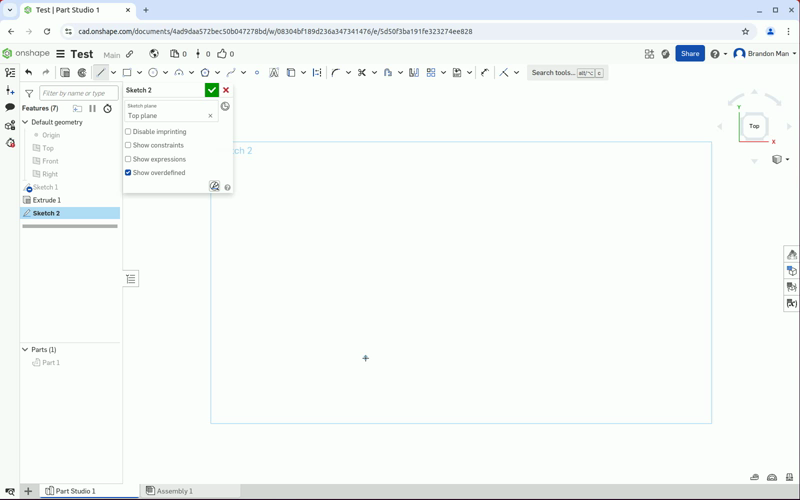
mouse_move(395, 357)
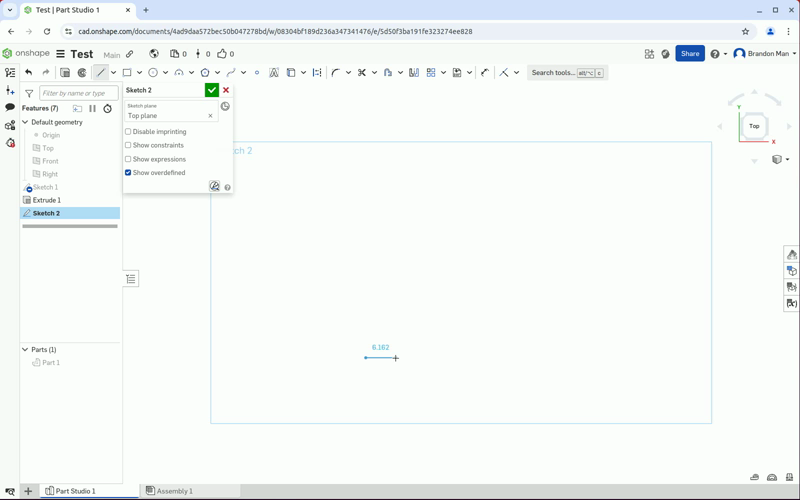
mouse_move(405, 357)
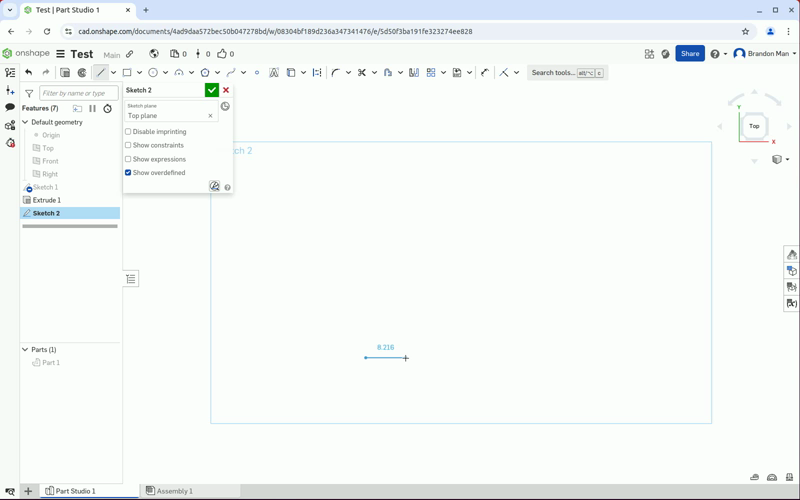
click(405, 357)
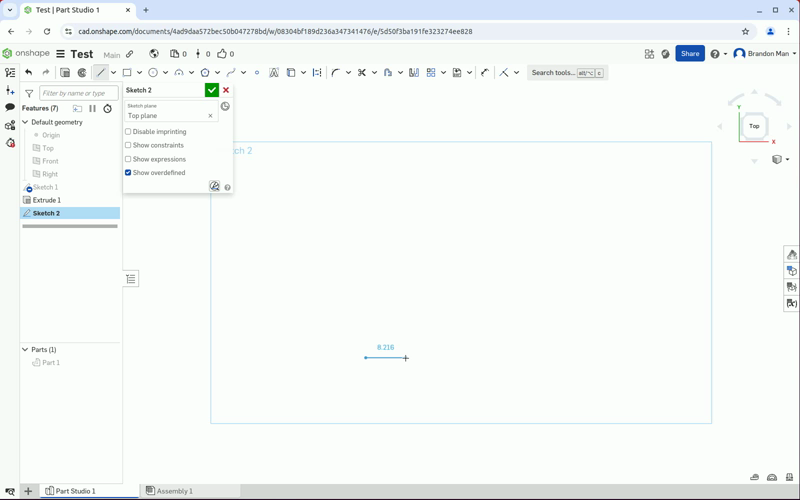
key_up(shift)
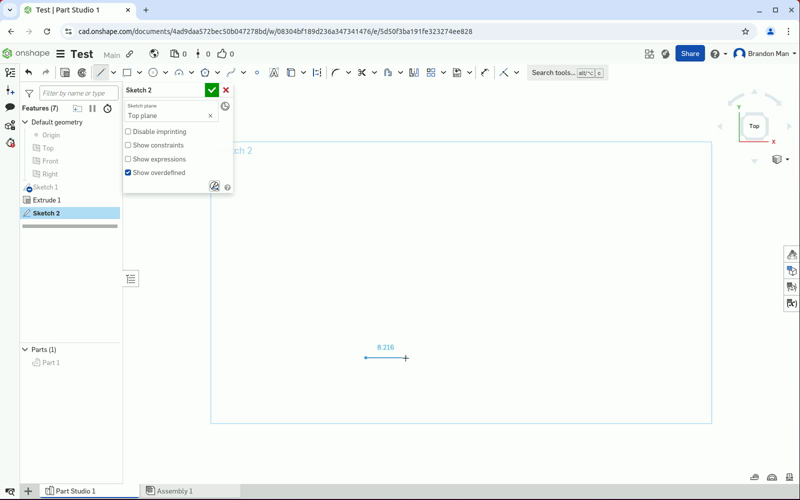
key_down(shift)
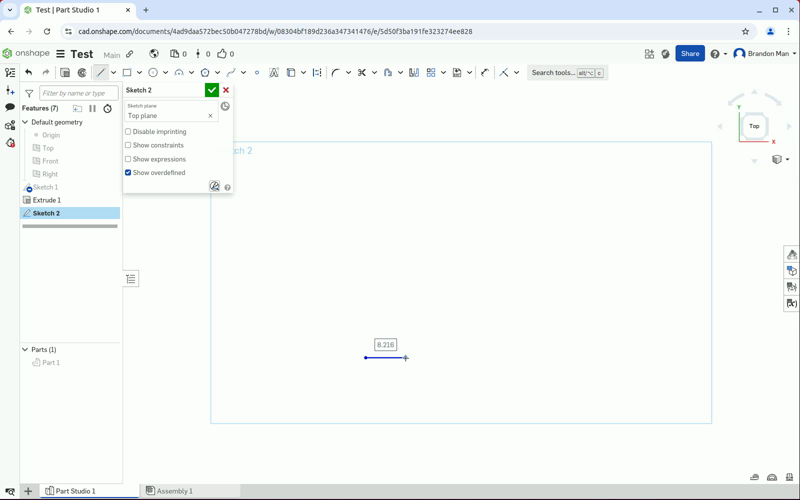
mouse_move(405, 217)
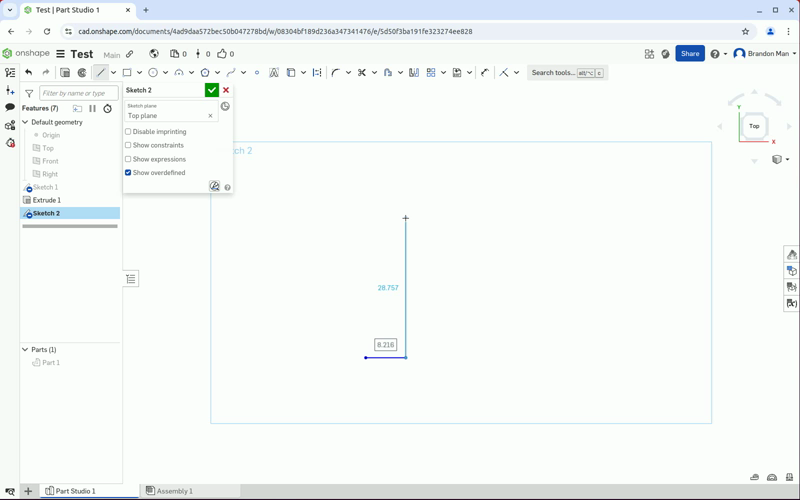
click(405, 217)
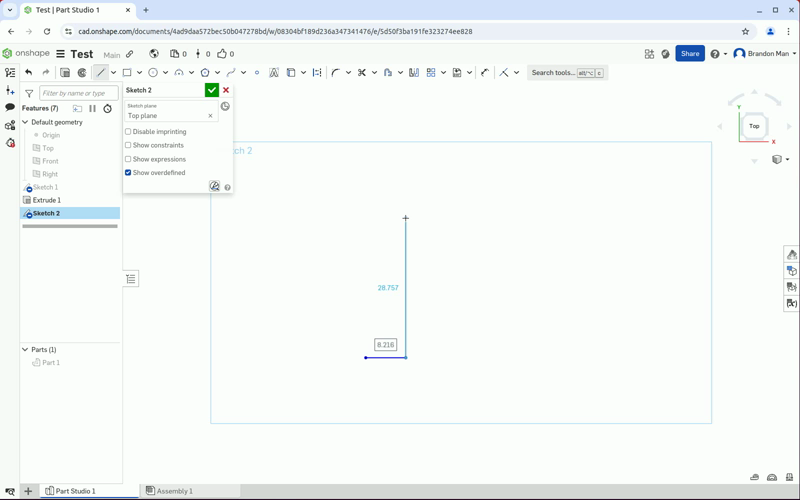
key_up(shift)
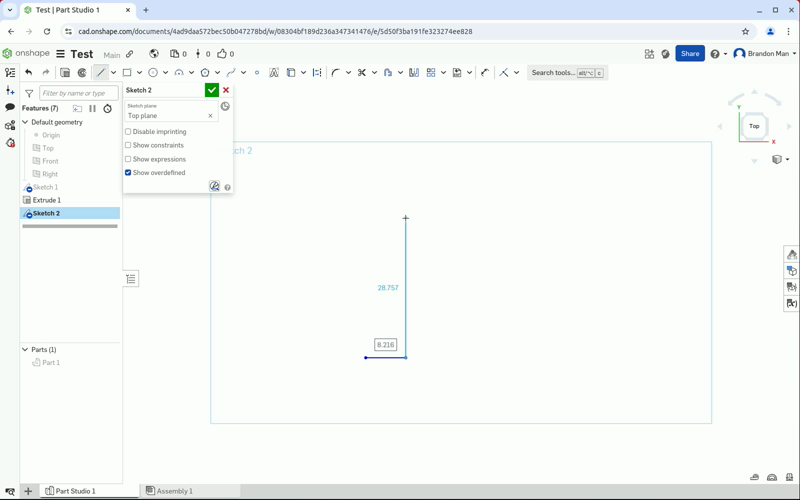
key_down(shift)
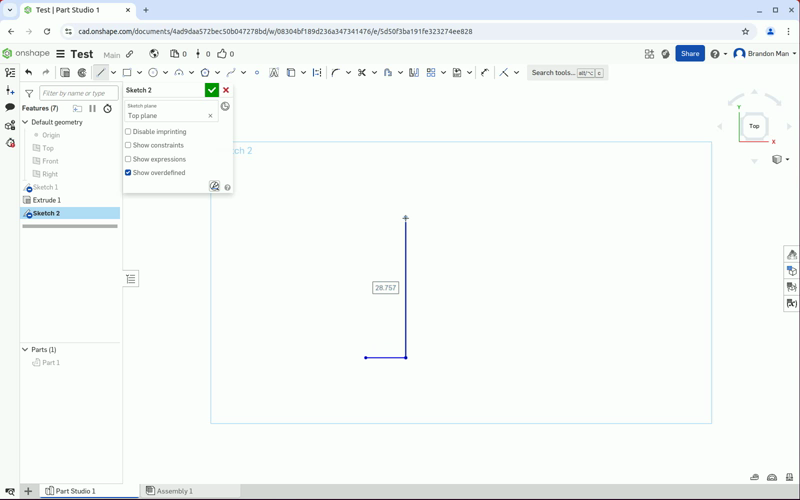
mouse_move(435, 217)
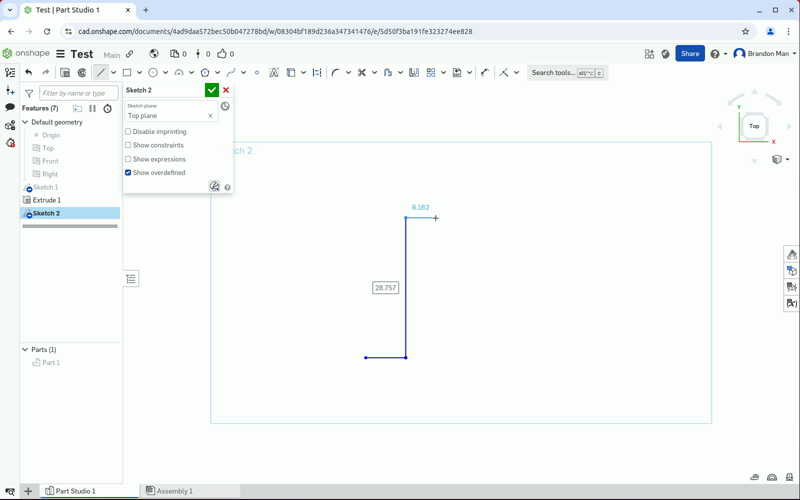
mouse_move(365, 217)
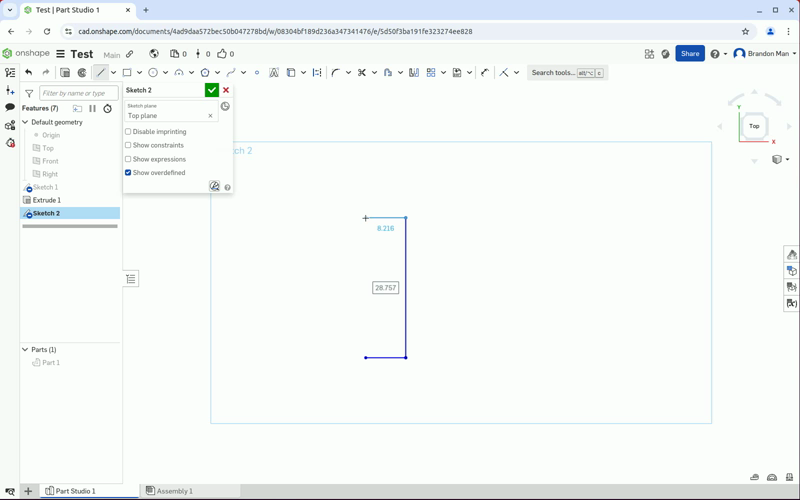
click(365, 217)
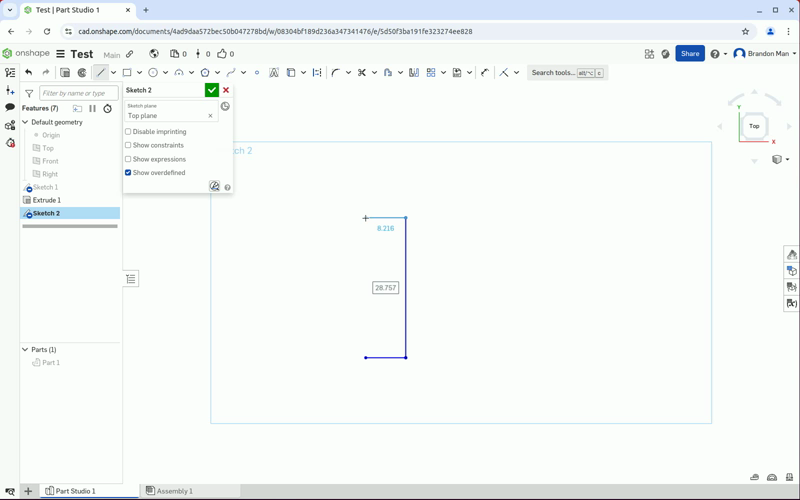
key_up(shift)
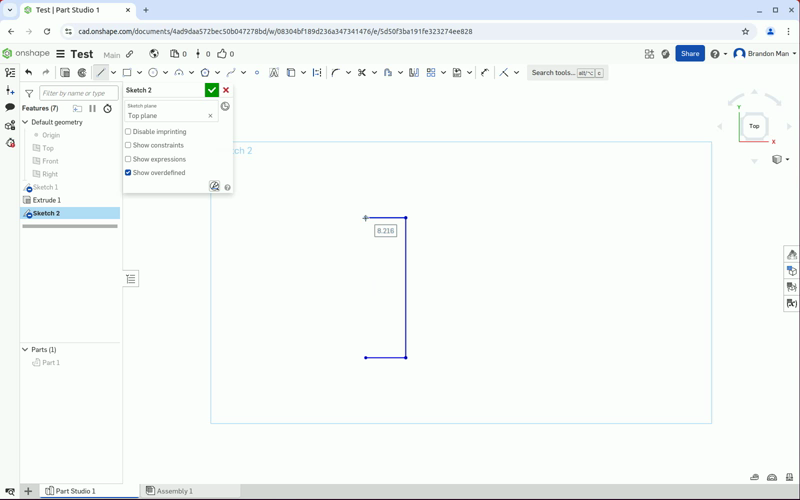
key_down(shift)
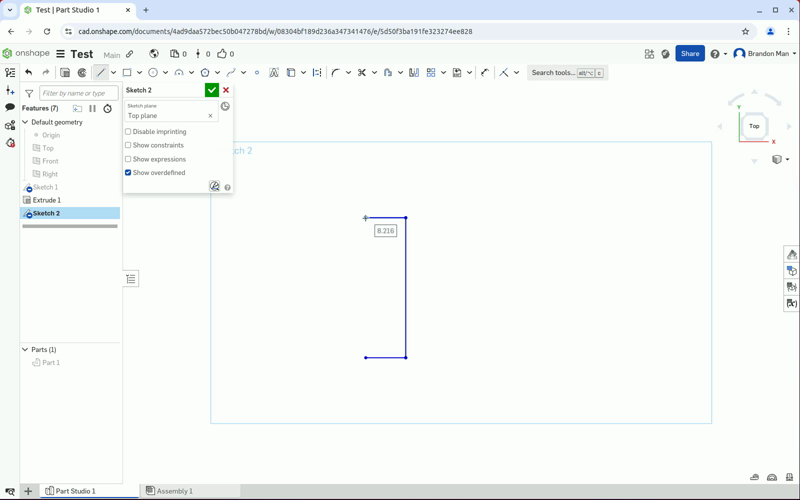
mouse_move(365, 357)
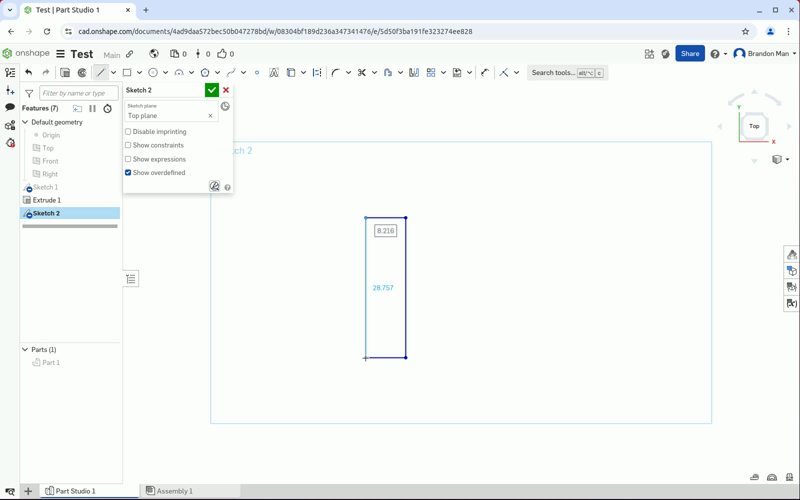
key_up(shift)
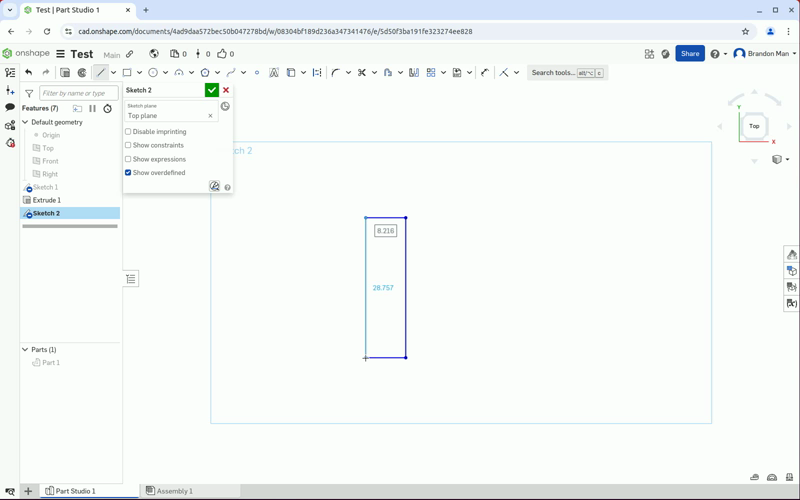
click(365, 357)
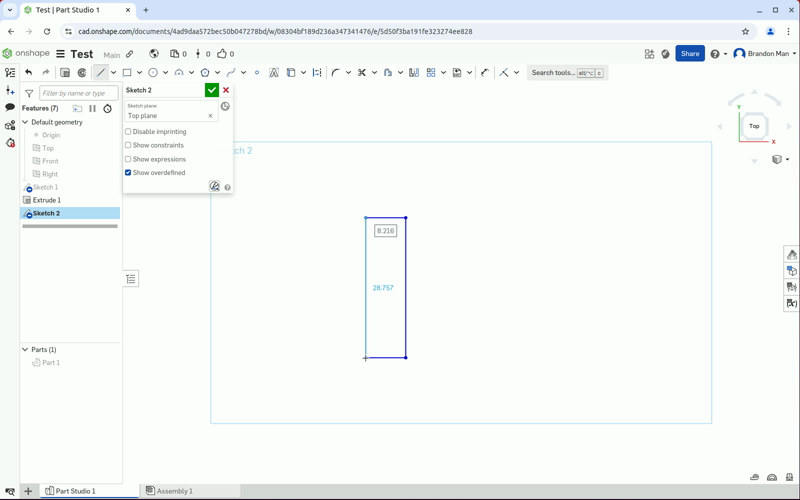
key(esc)
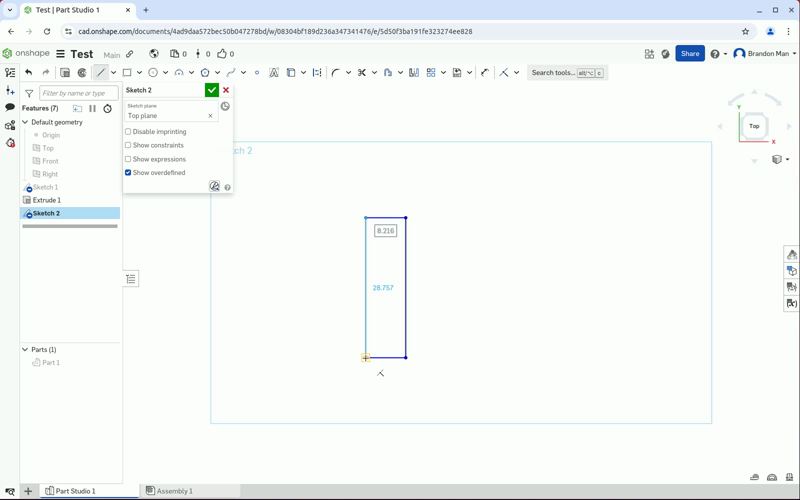
mouse_move(381, 235)
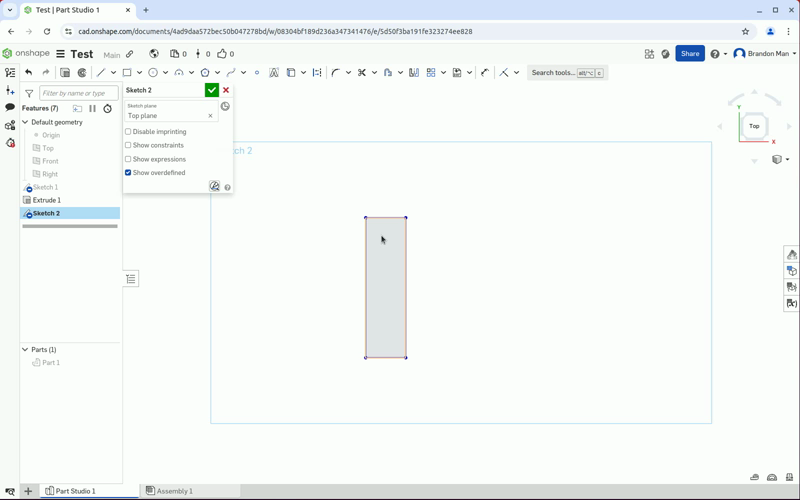
click(381, 235)
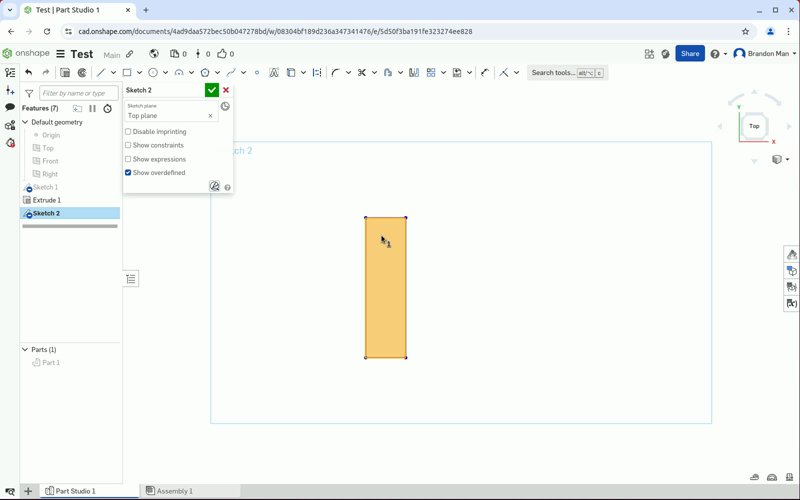
mouse_move(73, 352)
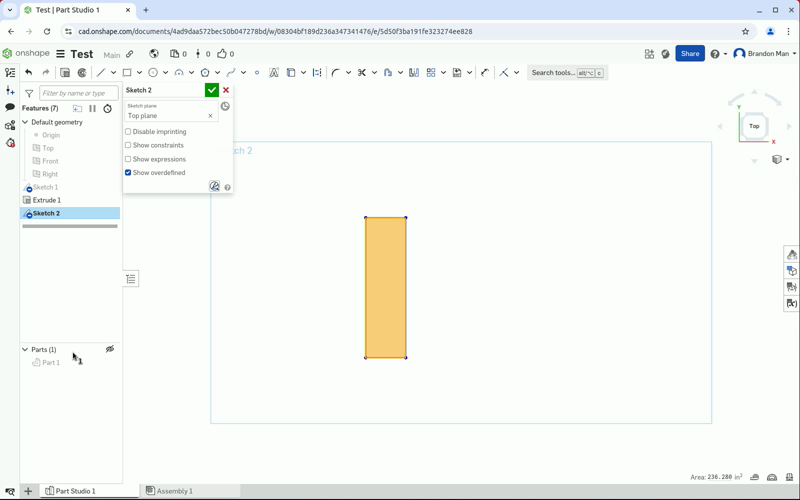
key(shift+y)
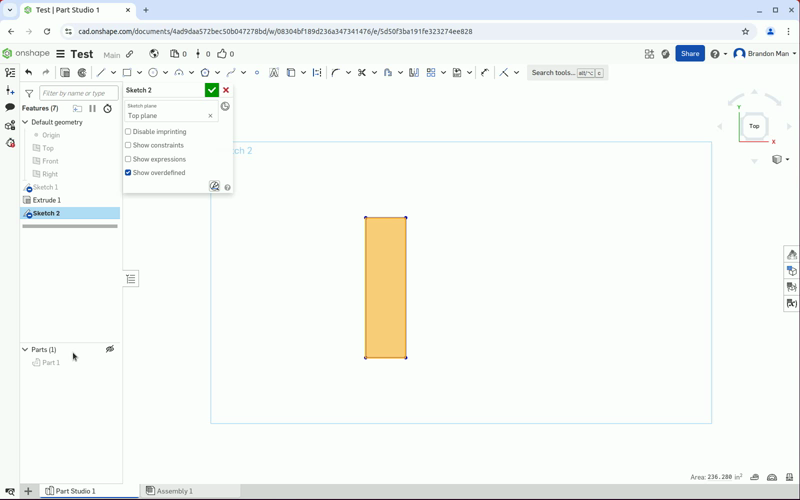
key(shift+e)
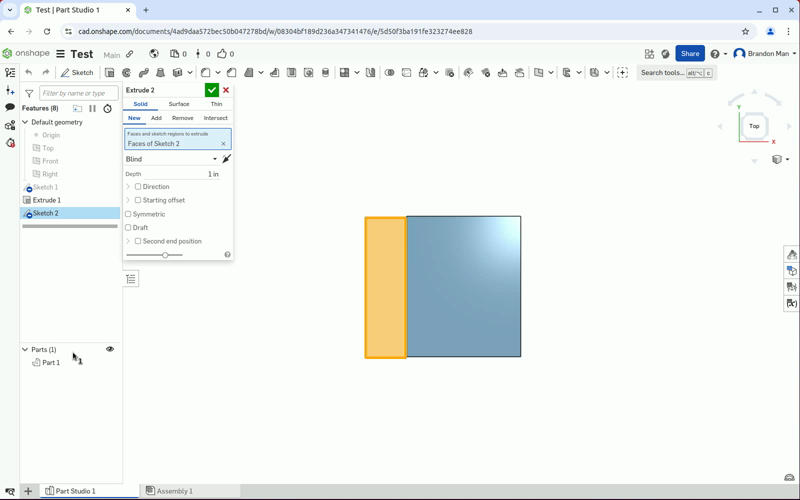
mouse_move(143, 106)
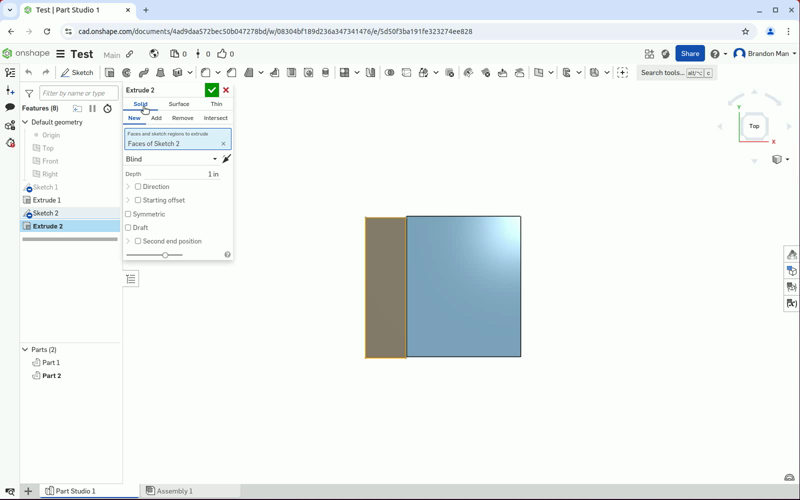
click(143, 106)
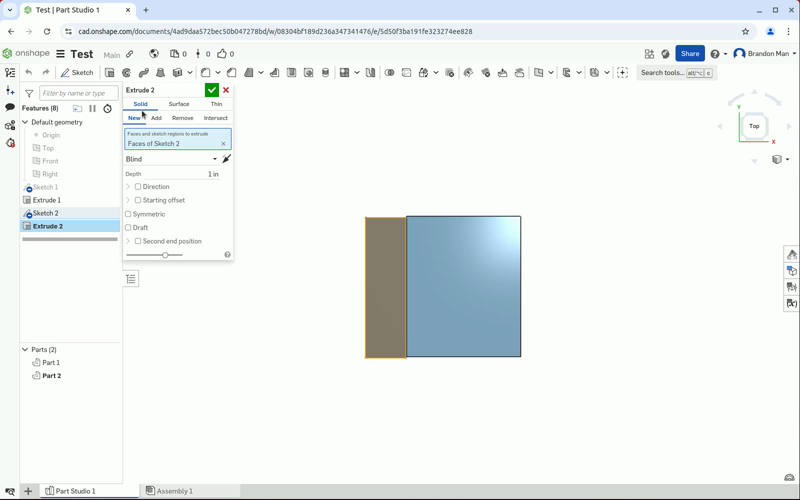
mouse_move(137, 120)
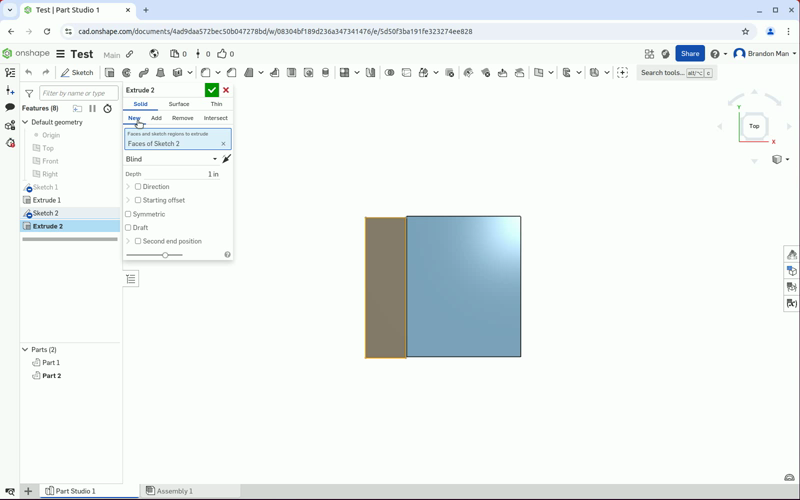
click(137, 120)
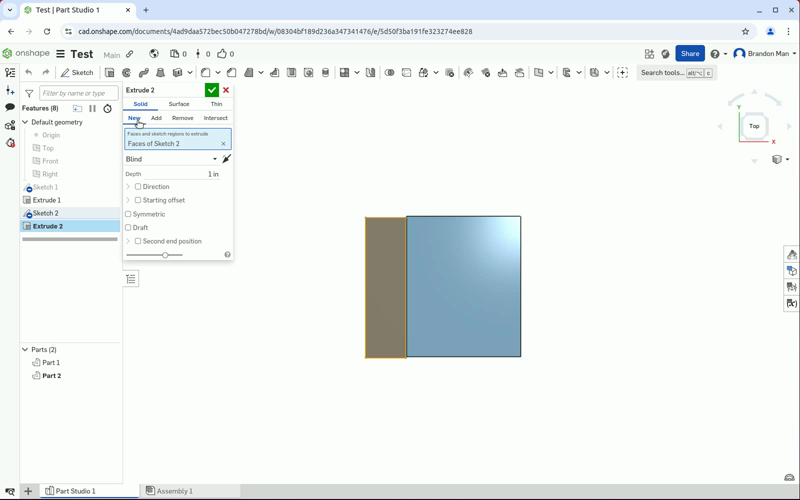
key(tab, 4)
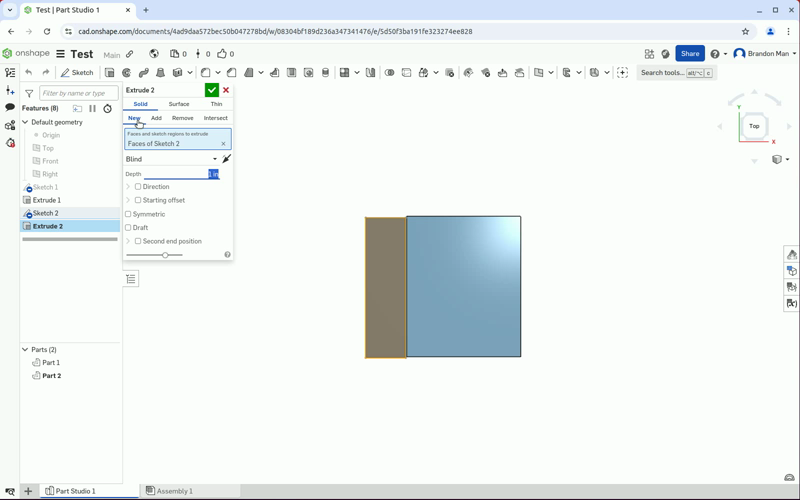
text(9.388)
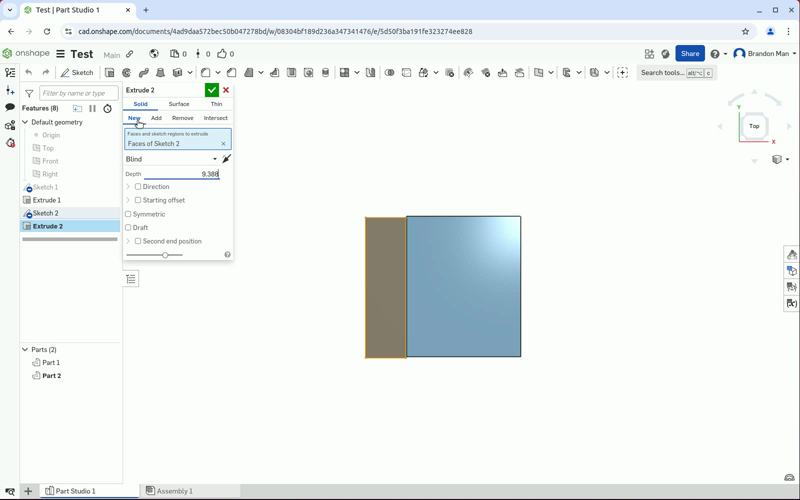
key(enter)
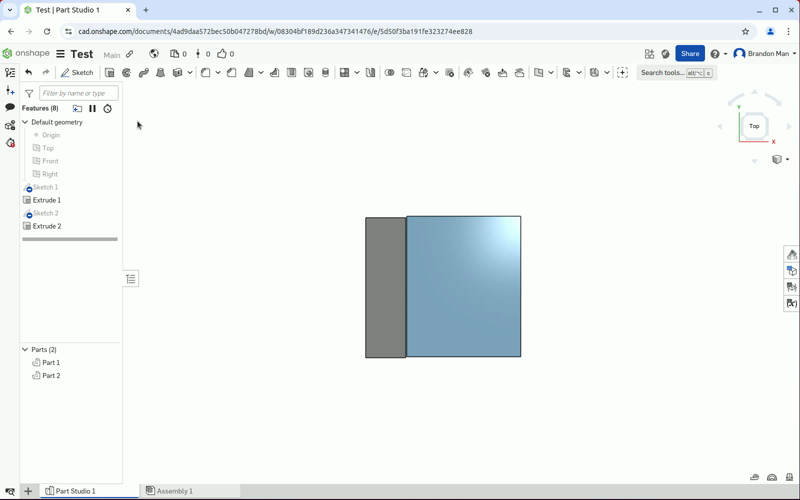
key(shift+h)
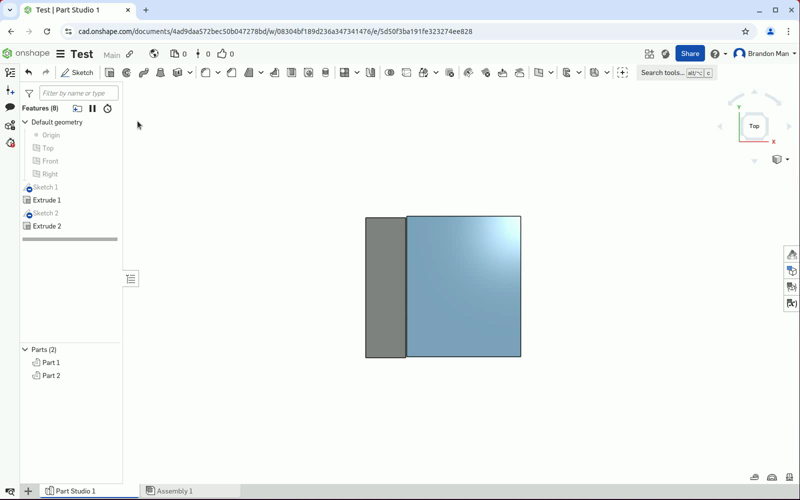
key(shift+h)
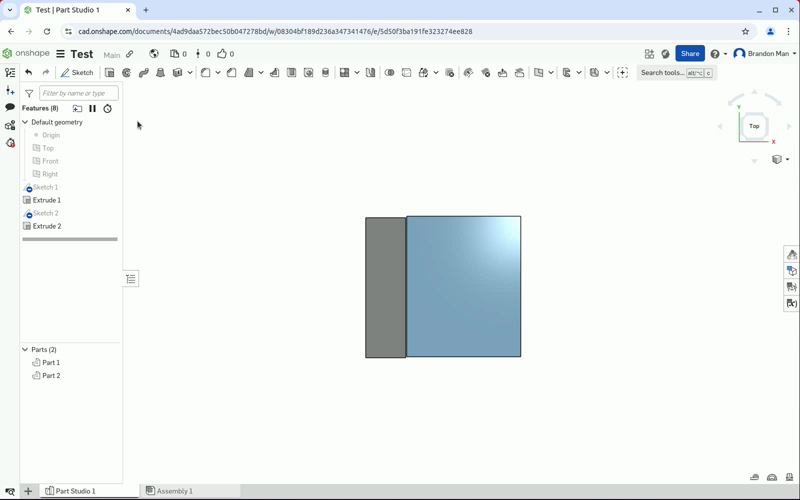
mouse_move(73, 189)
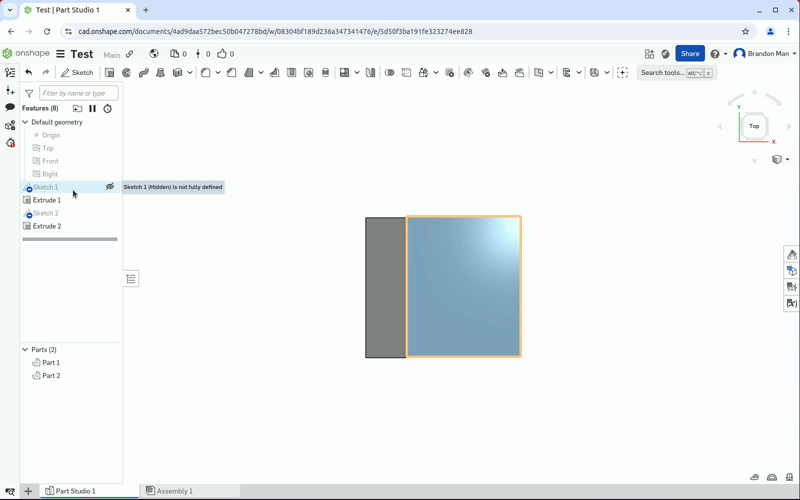
click(73, 189)
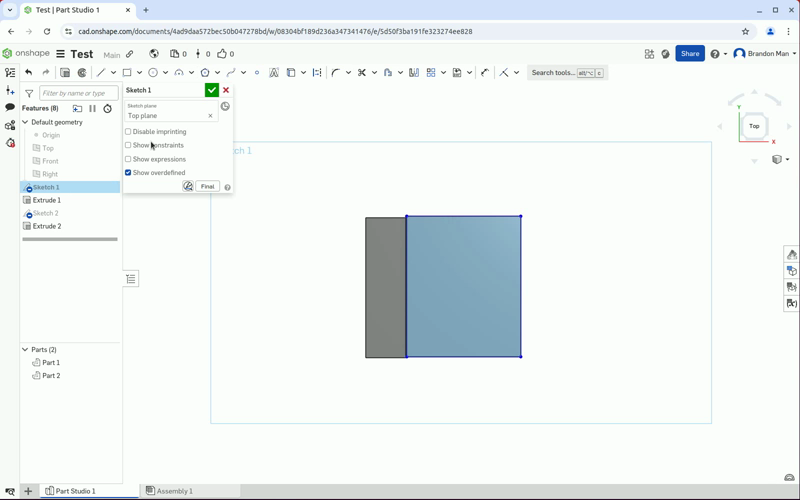
mouse_move(229, 92)
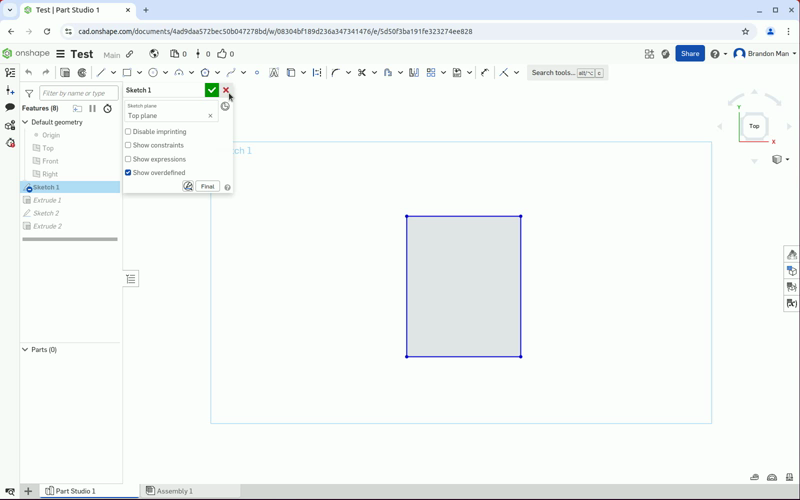
click(229, 92)
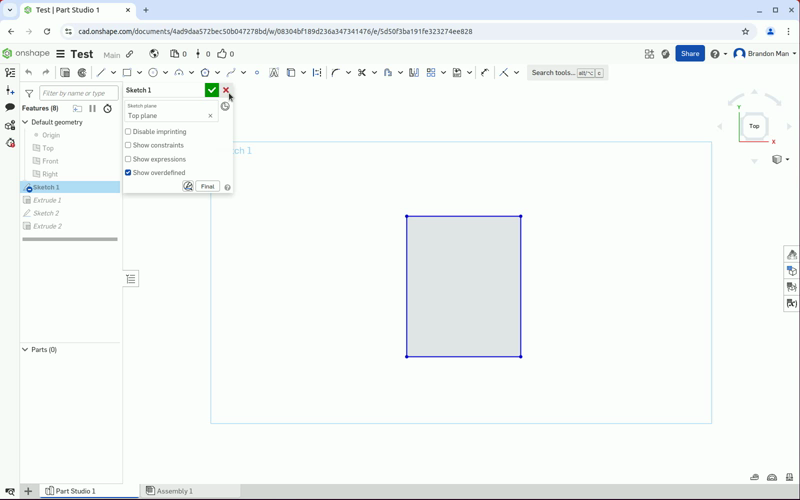
key(shift+s)
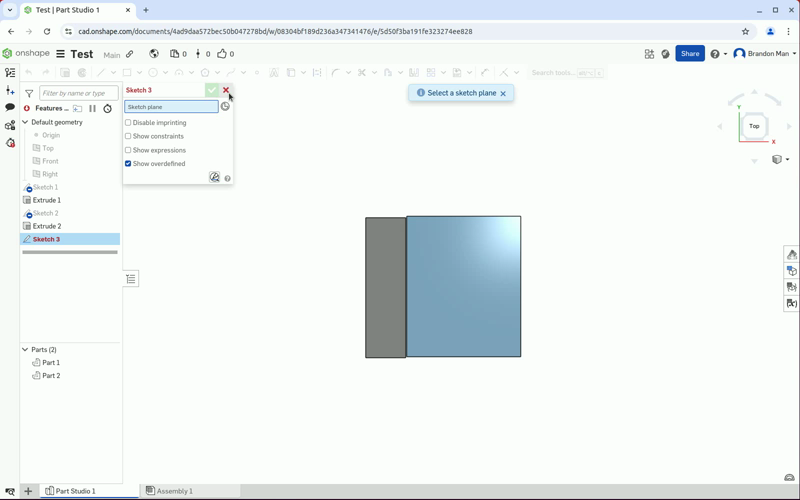
mouse_move(73, 150)
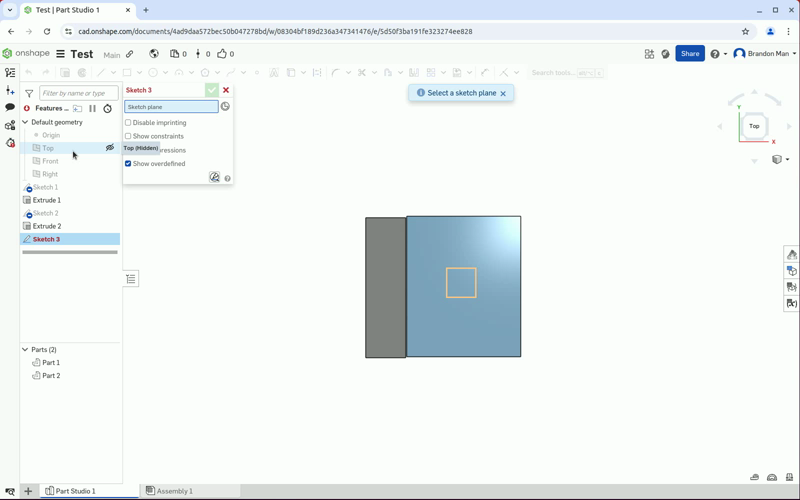
click(73, 150)
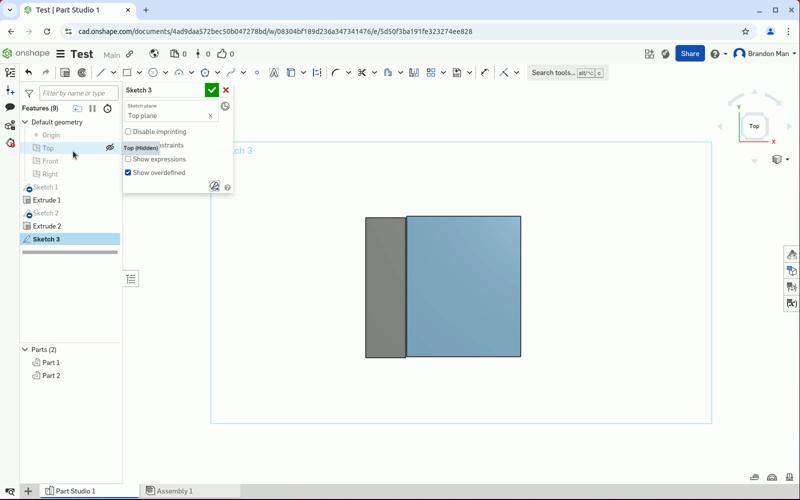
mouse_move(73, 352)
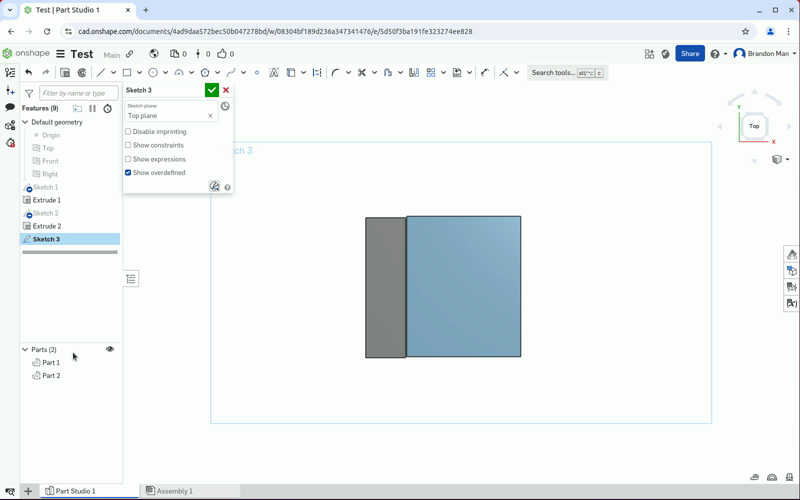
key(y)
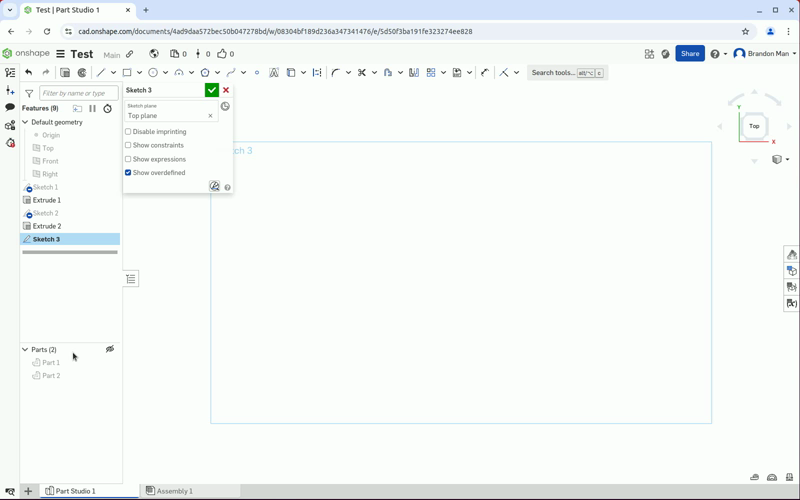
key(l)
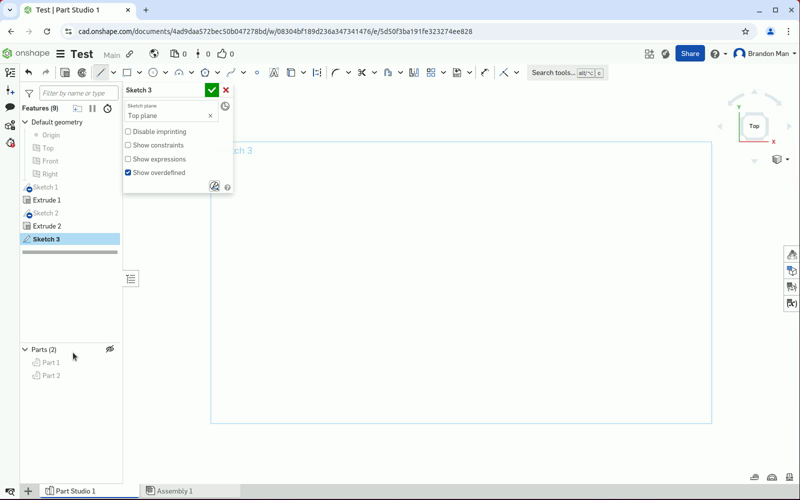
key_down(shift)
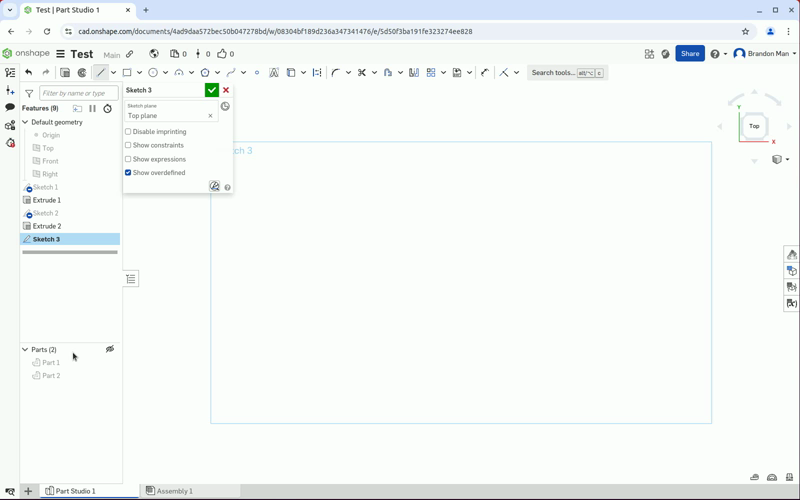
mouse_move(348, 343)
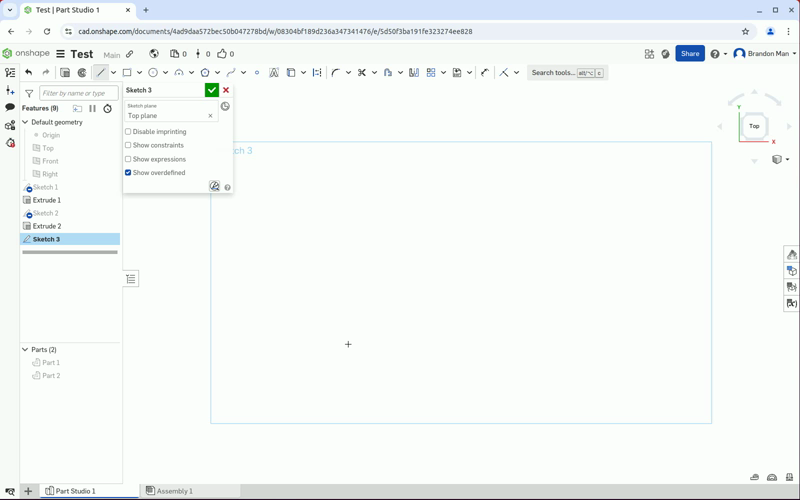
click(348, 343)
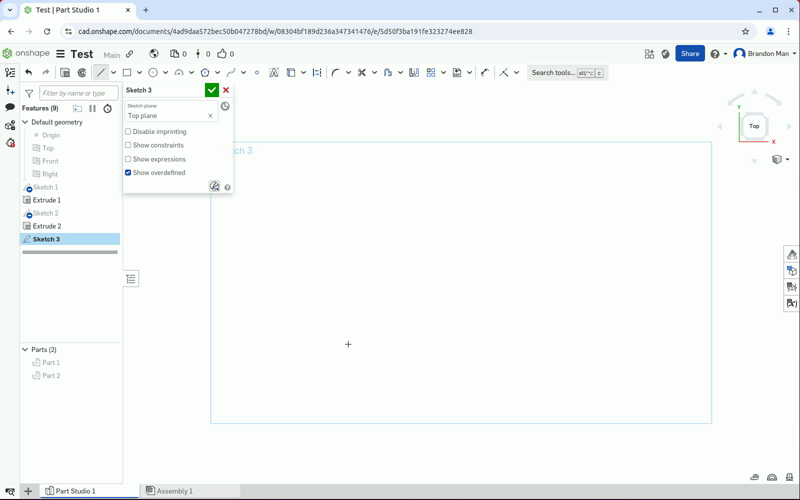
key_up(shift)
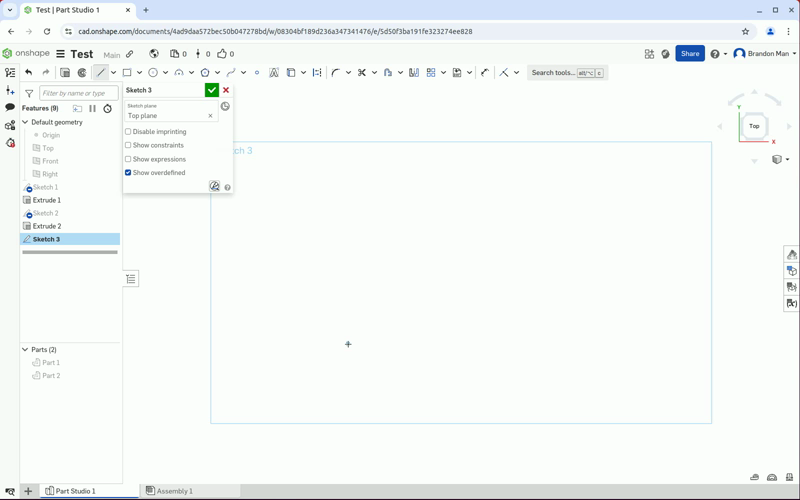
key_down(shift)
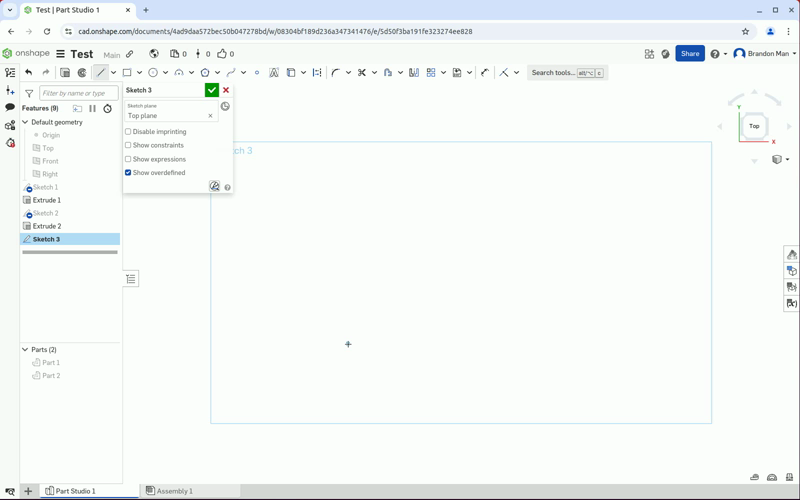
mouse_move(378, 343)
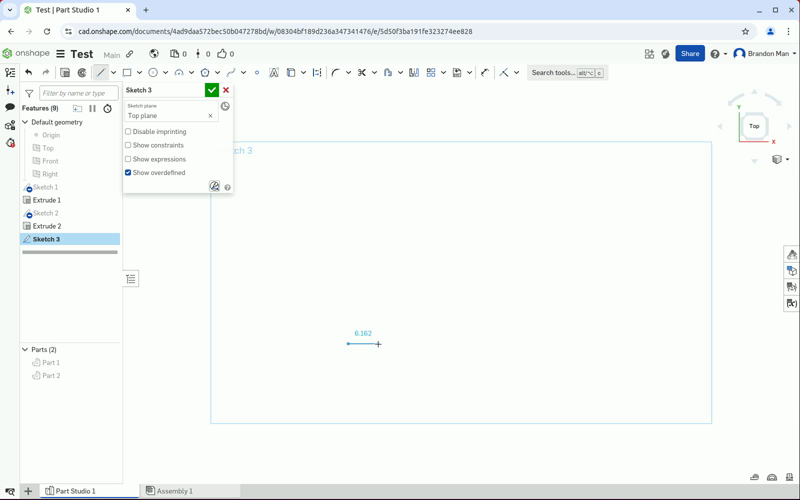
mouse_move(365, 357)
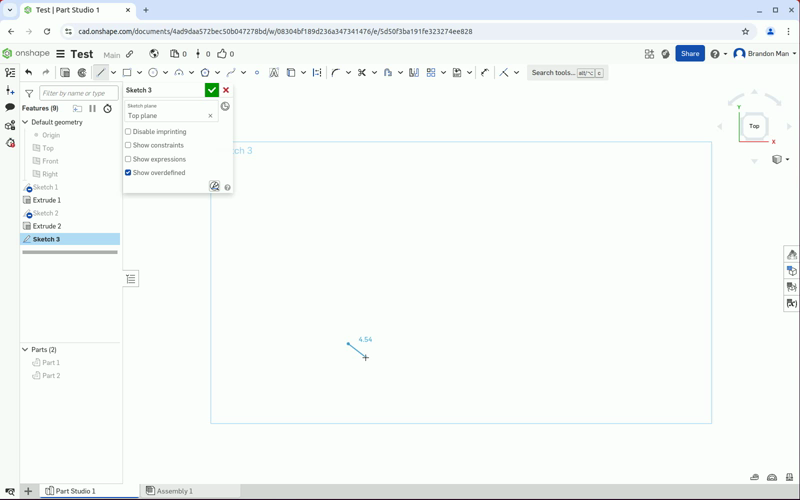
click(365, 357)
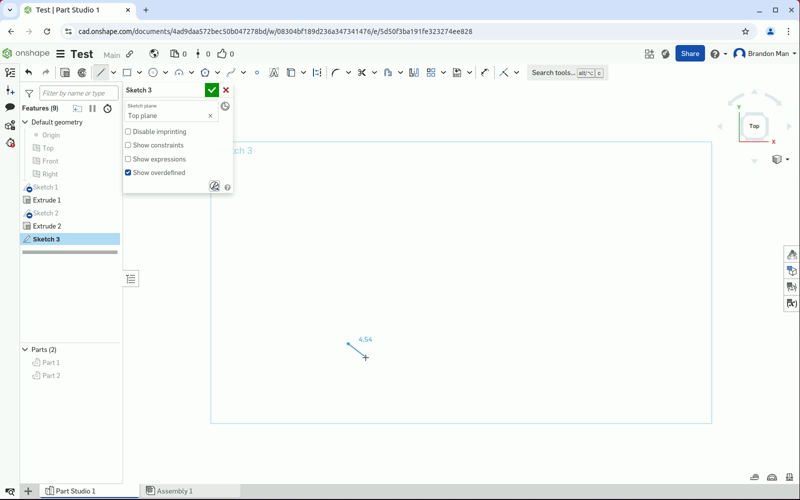
key_up(shift)
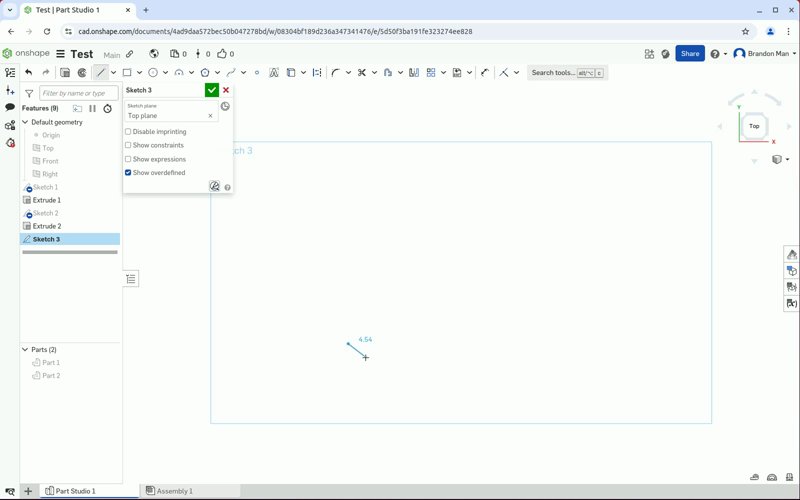
key_down(shift)
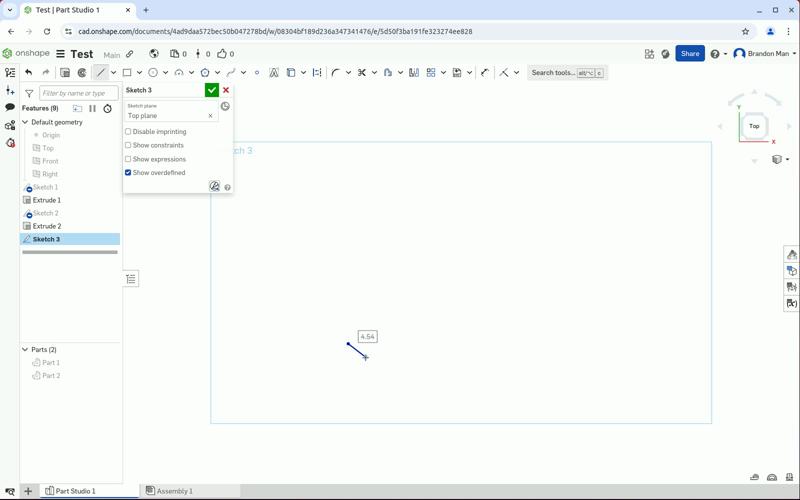
mouse_move(365, 216)
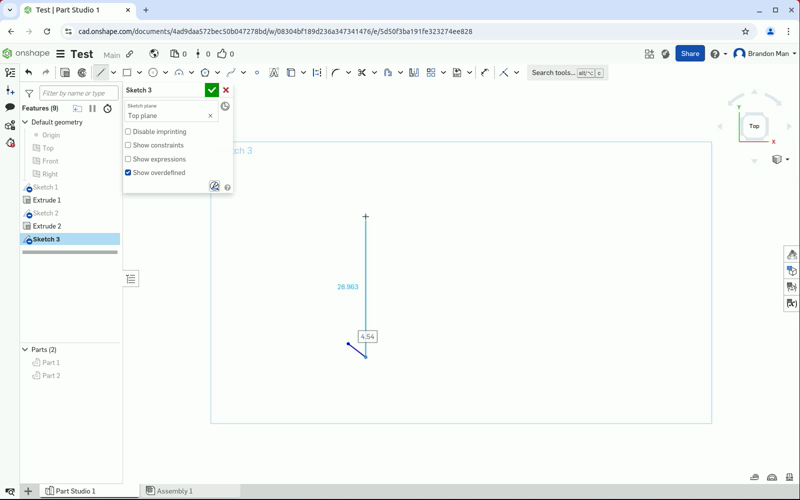
click(365, 216)
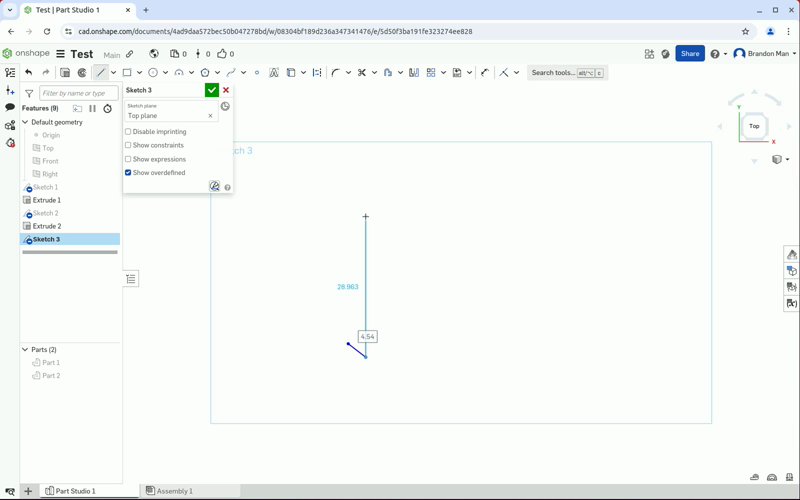
key_up(shift)
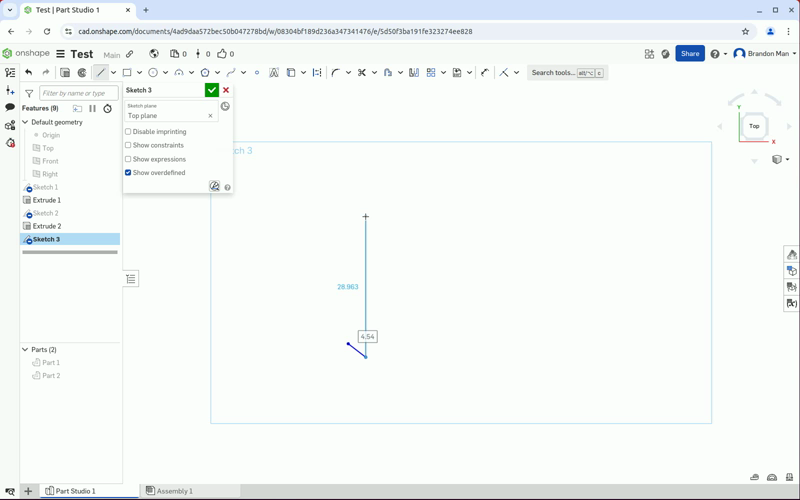
key_down(shift)
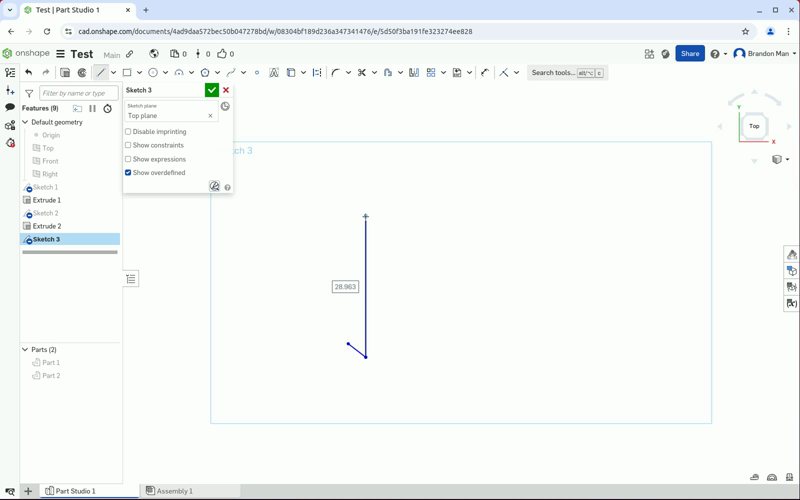
mouse_move(395, 216)
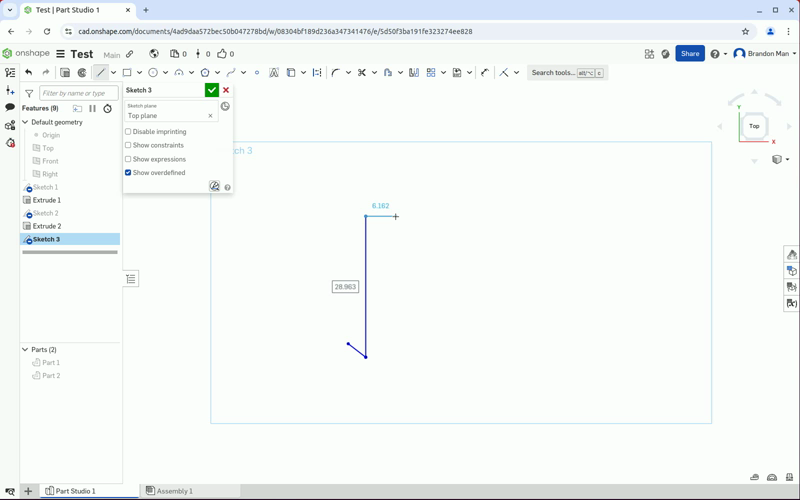
mouse_move(348, 233)
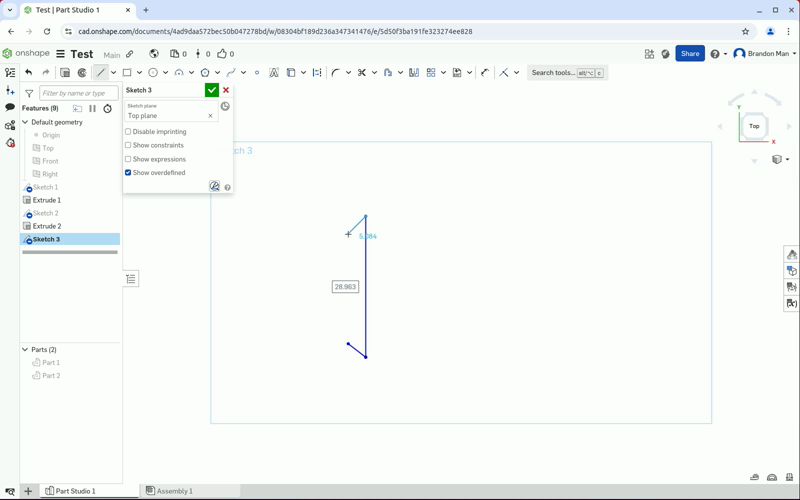
click(348, 233)
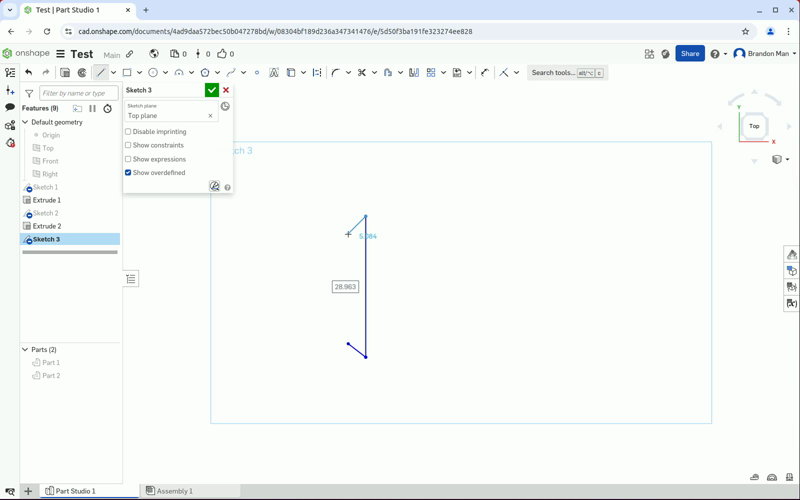
key_up(shift)
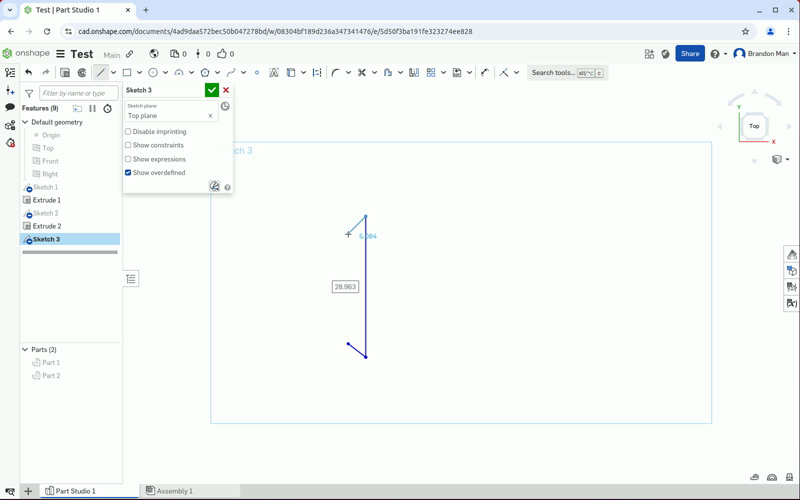
key_down(shift)
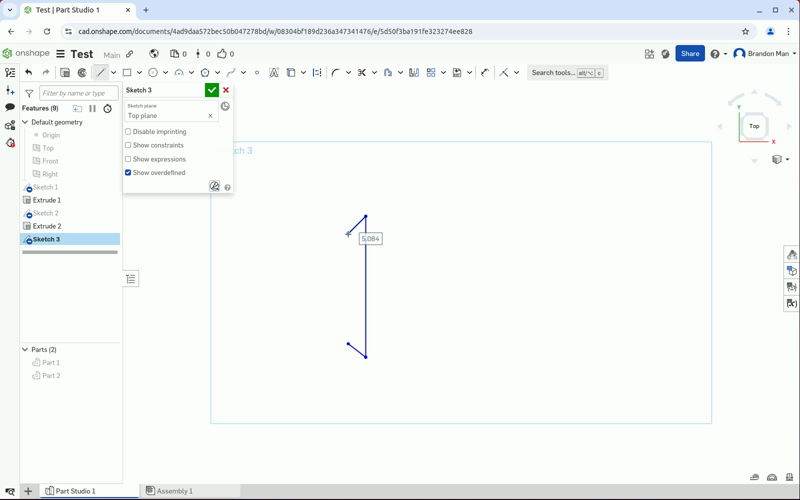
mouse_move(348, 343)
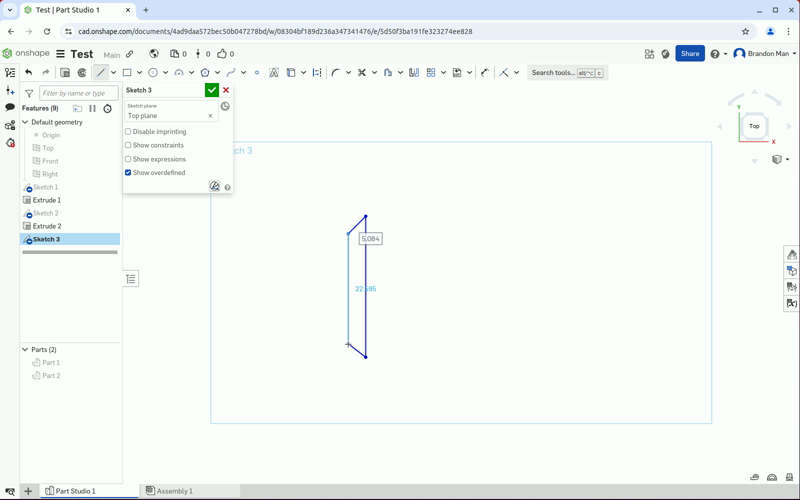
key_up(shift)
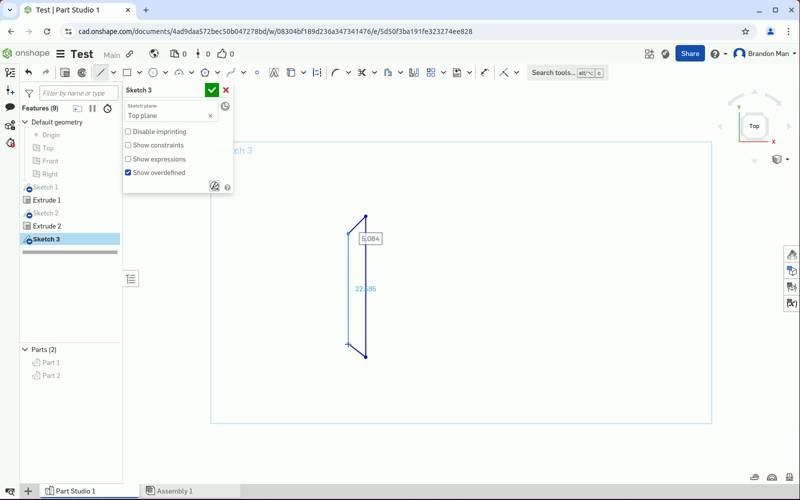
click(348, 343)
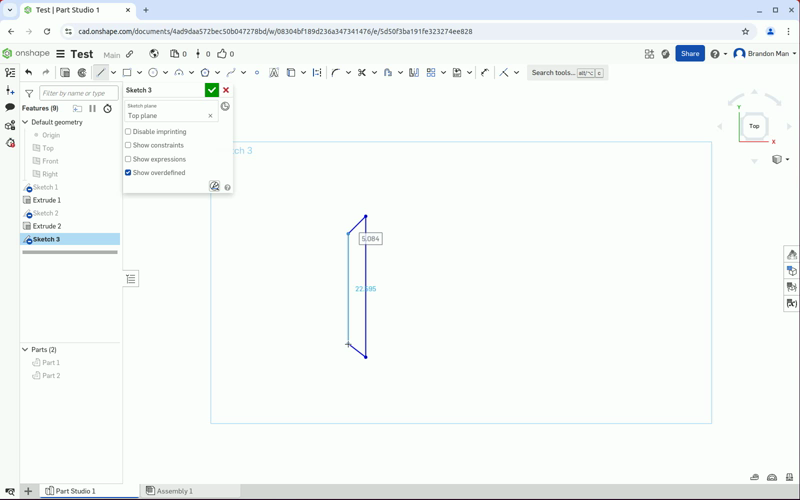
key(esc)
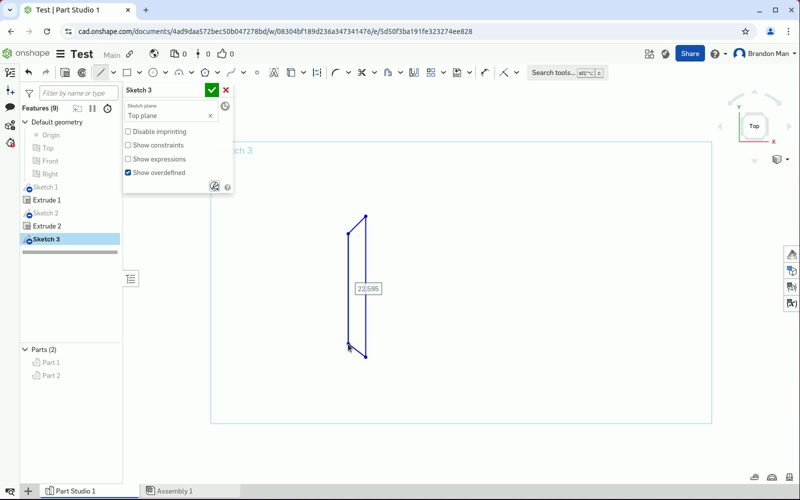
mouse_move(364, 312)
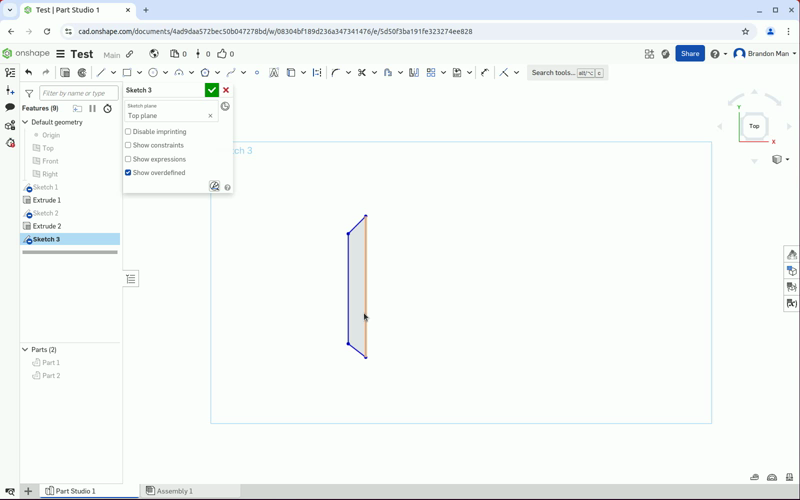
click(364, 312)
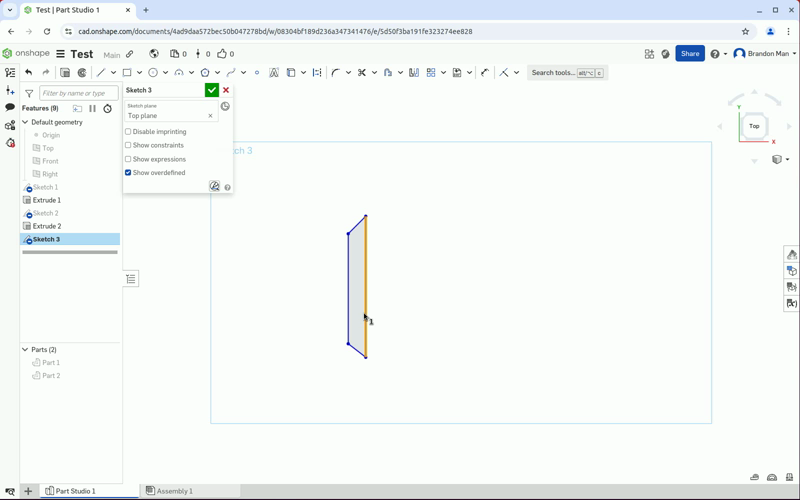
mouse_move(73, 352)
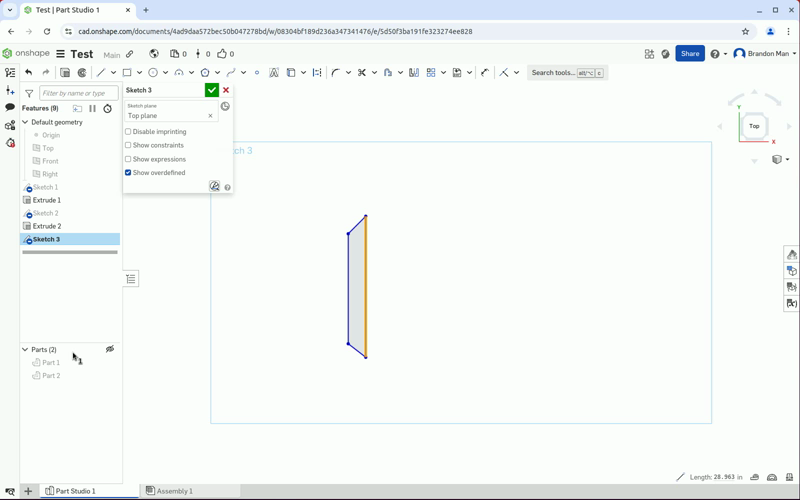
key(shift+y)
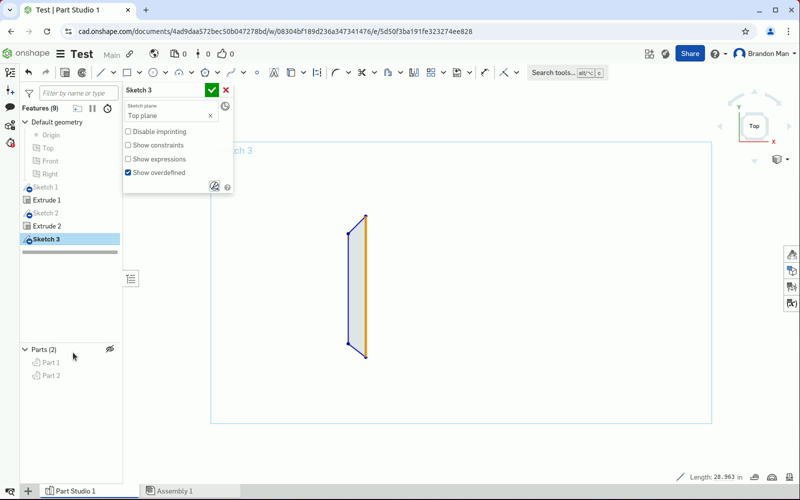
key(shift+e)
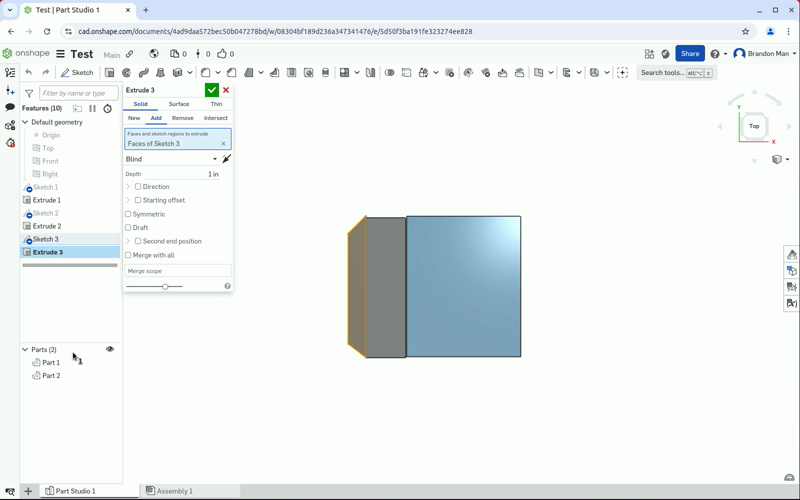
mouse_move(143, 106)
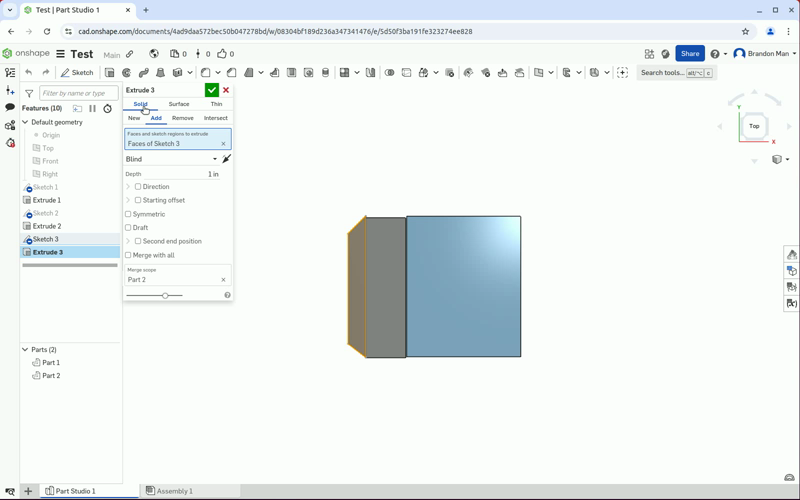
click(143, 106)
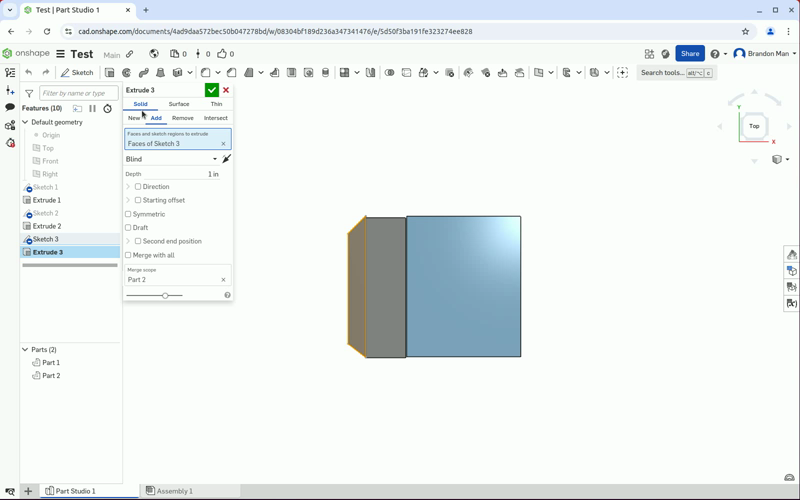
mouse_move(137, 120)
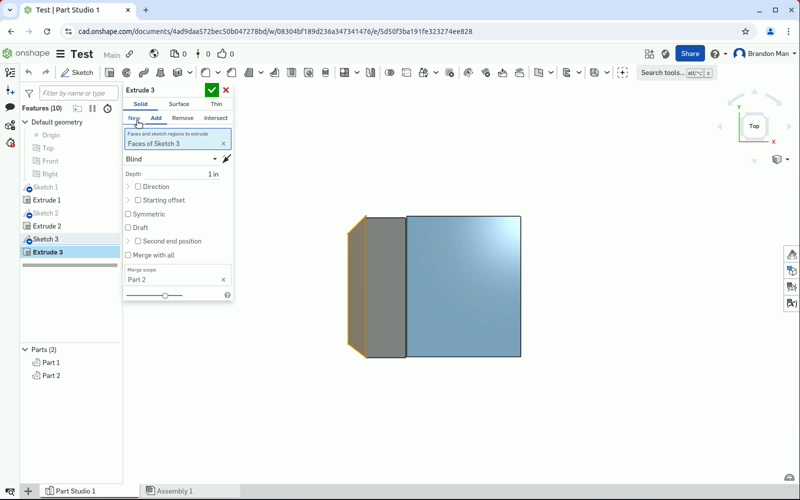
click(137, 120)
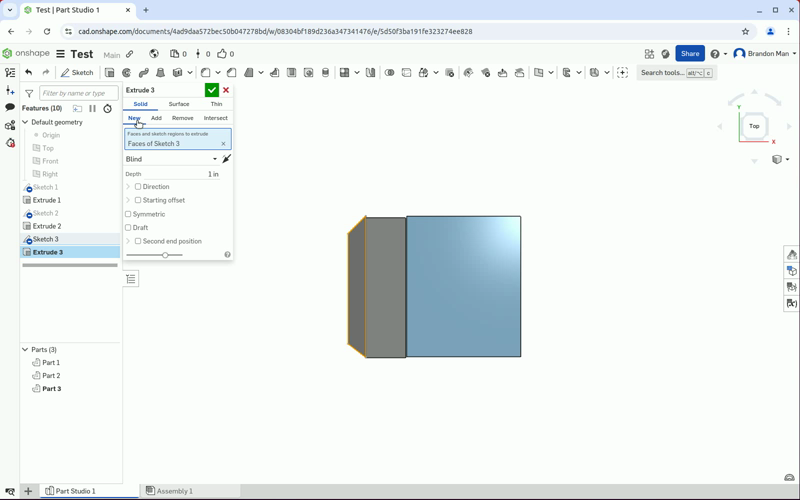
key(tab, 4)
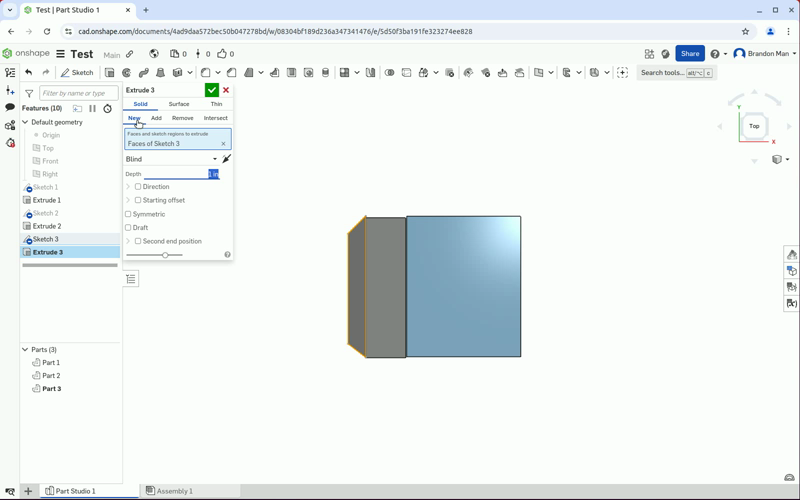
text(1.204)
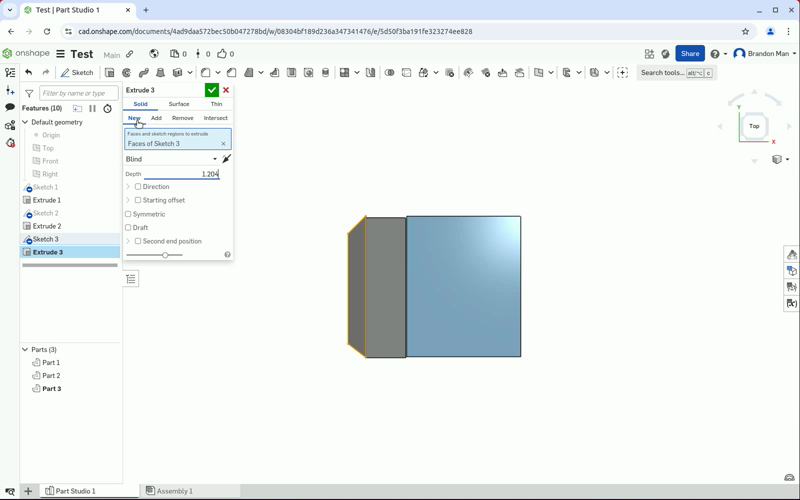
key(enter)
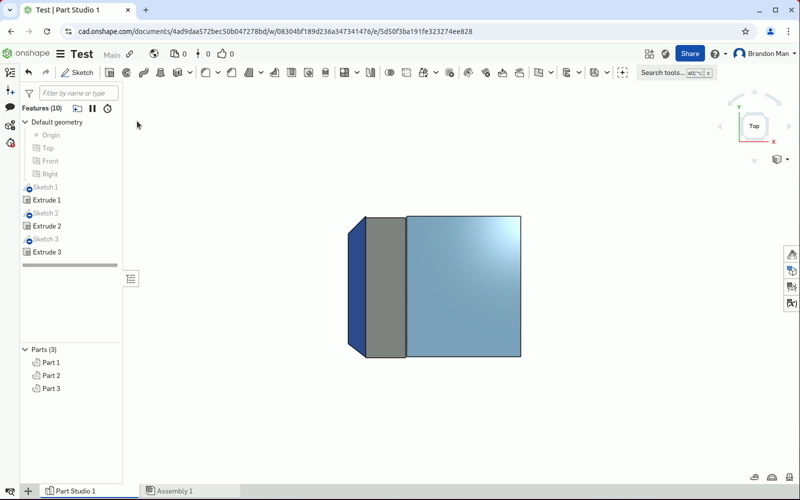
key(shift+h)
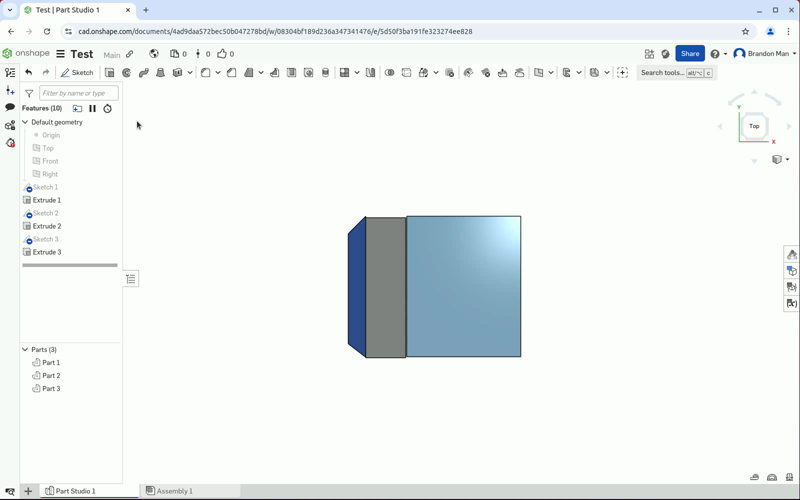
key(shift+h)
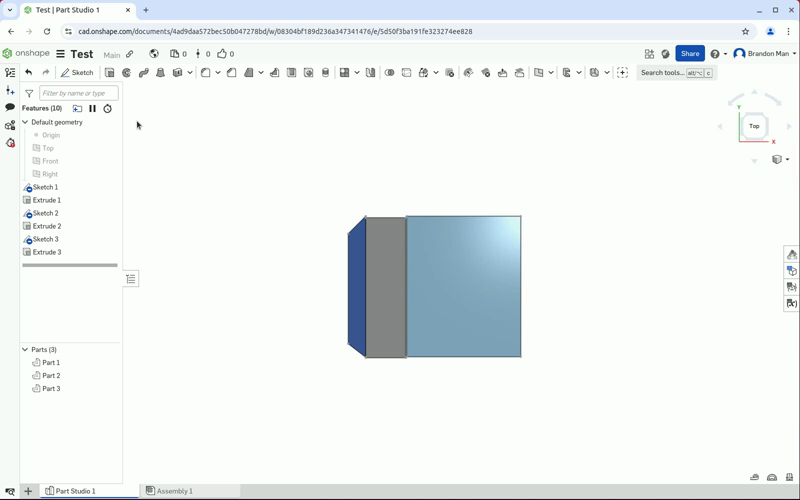
key(shift+7)
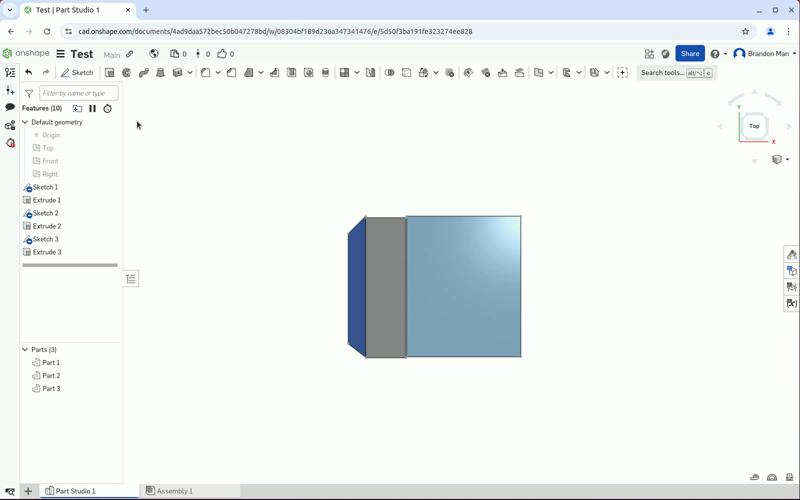
key(up, 3)
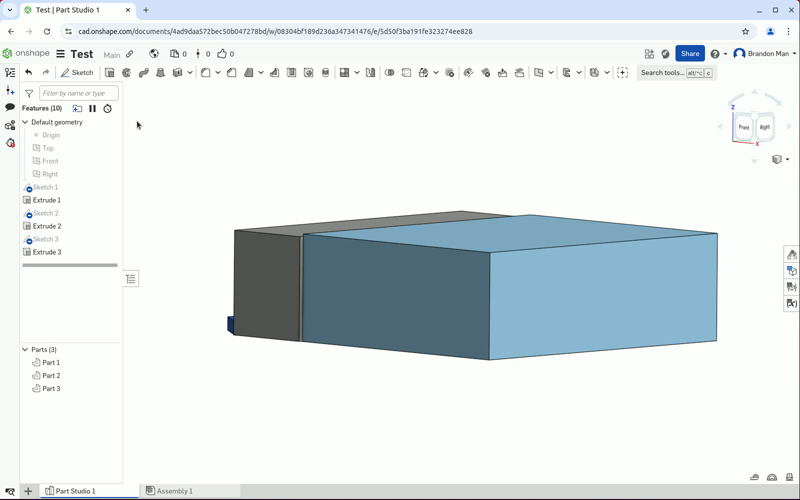
key(left, 3)
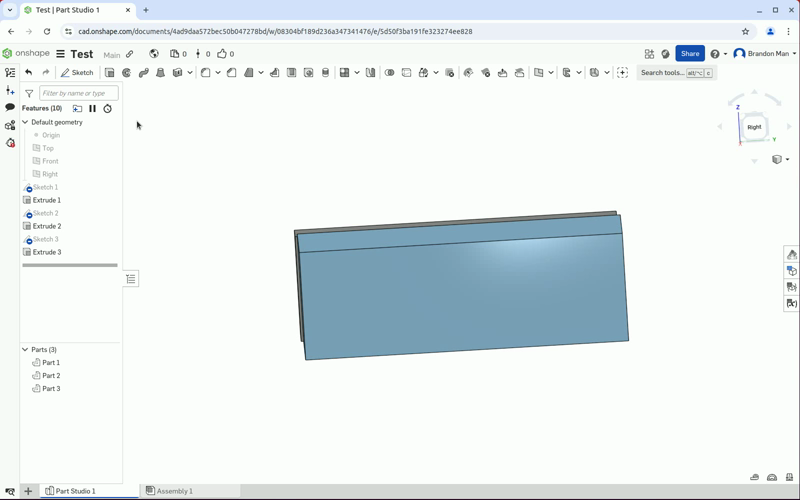
key(right, 3)
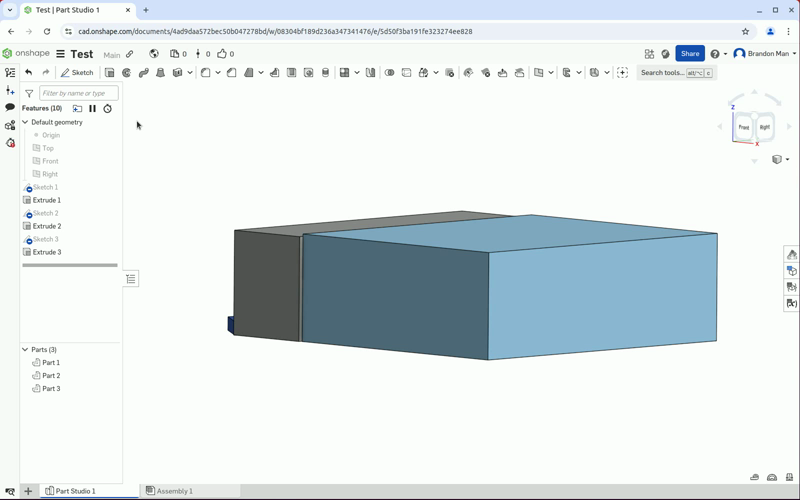
key(down, 3)
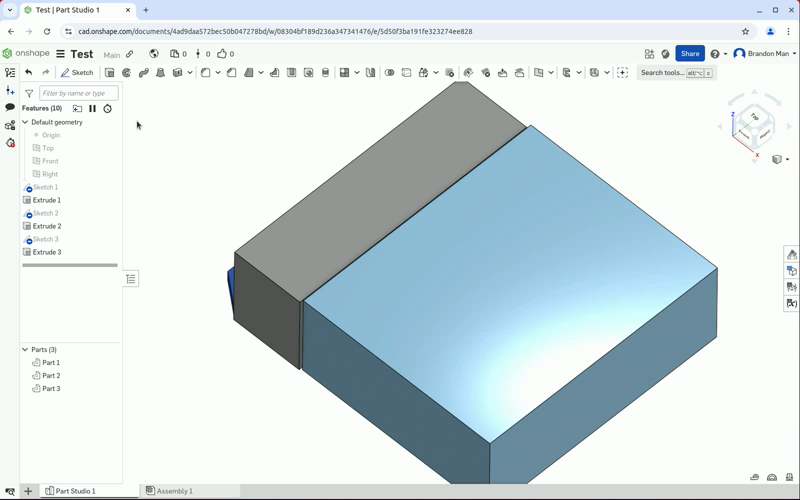
mouse_move(73, 189)
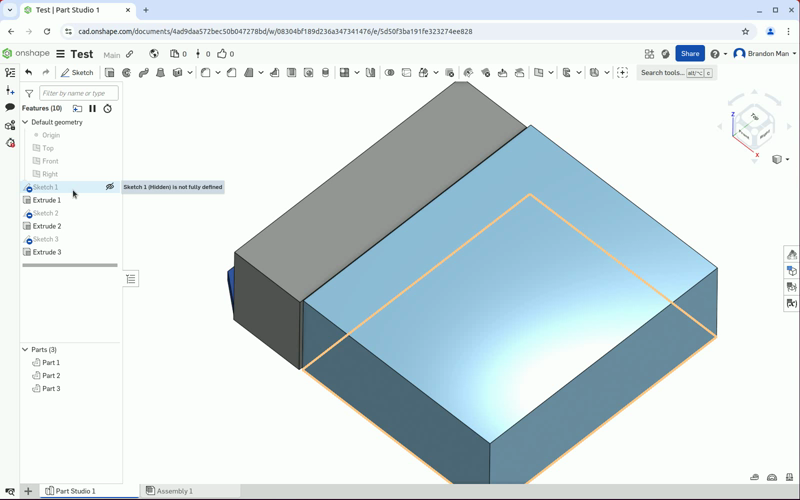
click(73, 189)